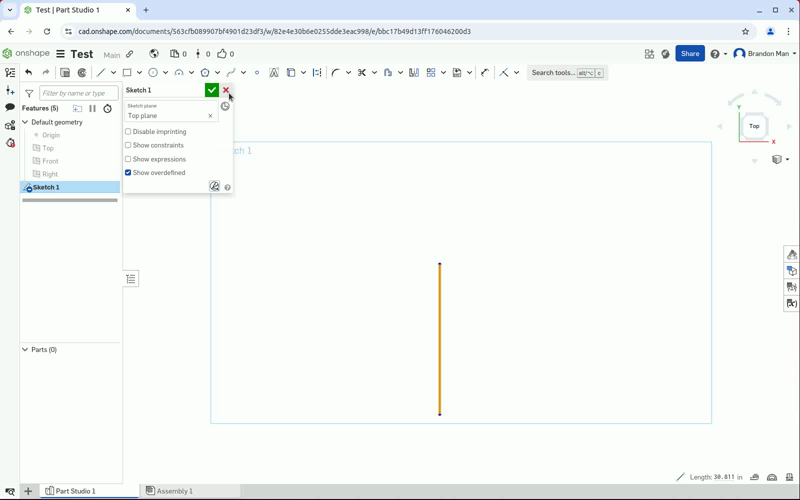
key(shift+h)
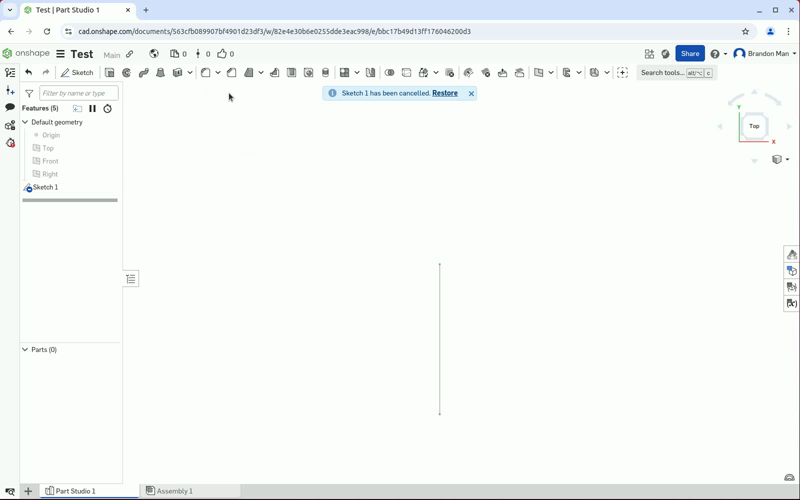
key(shift+s)
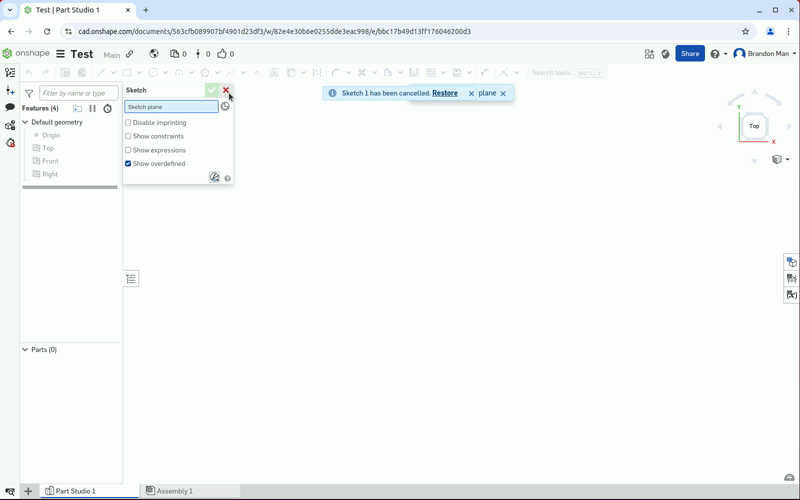
mouse_move(73, 150)
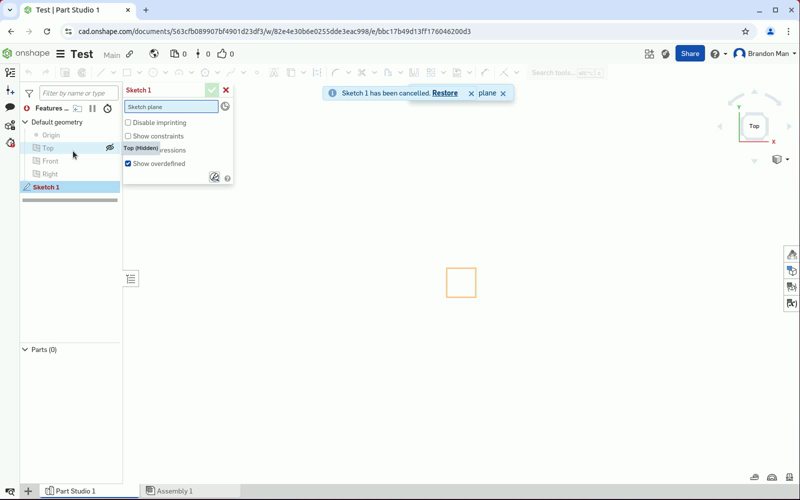
click(73, 150)
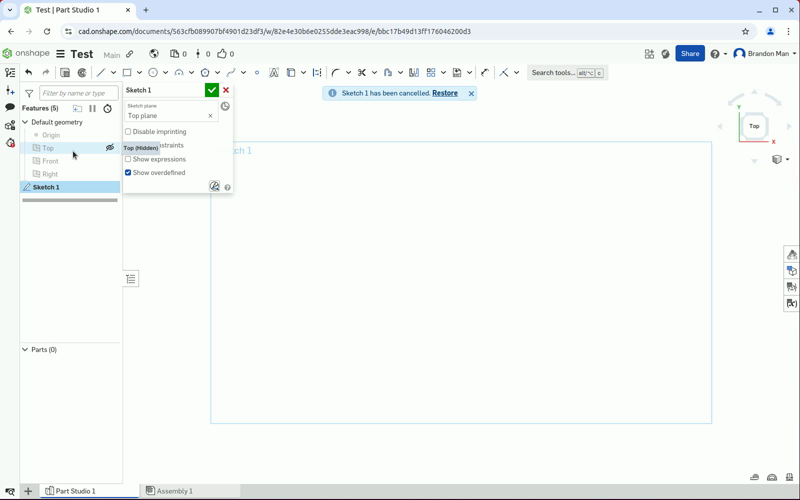
mouse_move(73, 352)
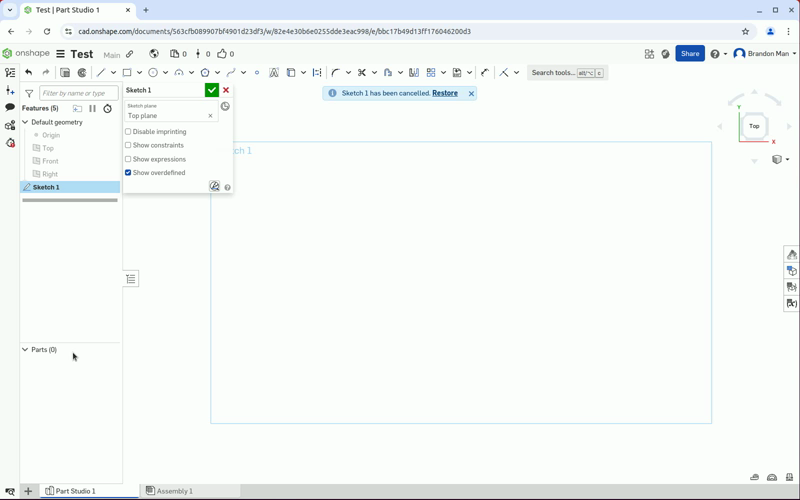
key(y)
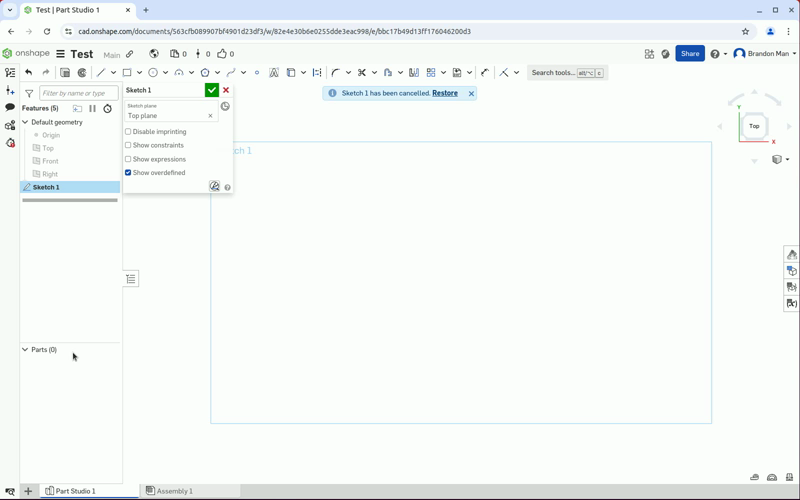
key(c)
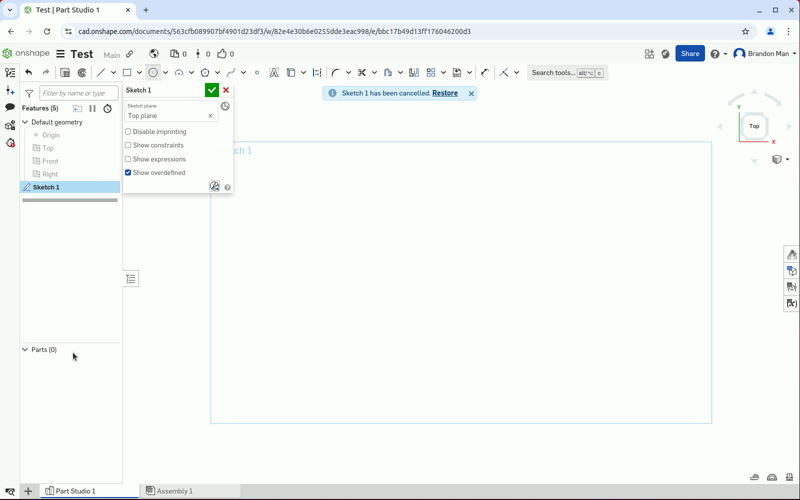
key_down(shift)
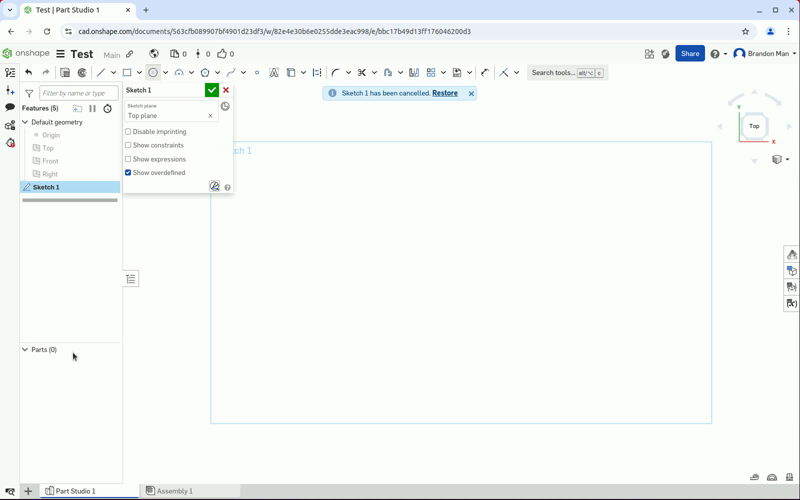
mouse_move(461, 282)
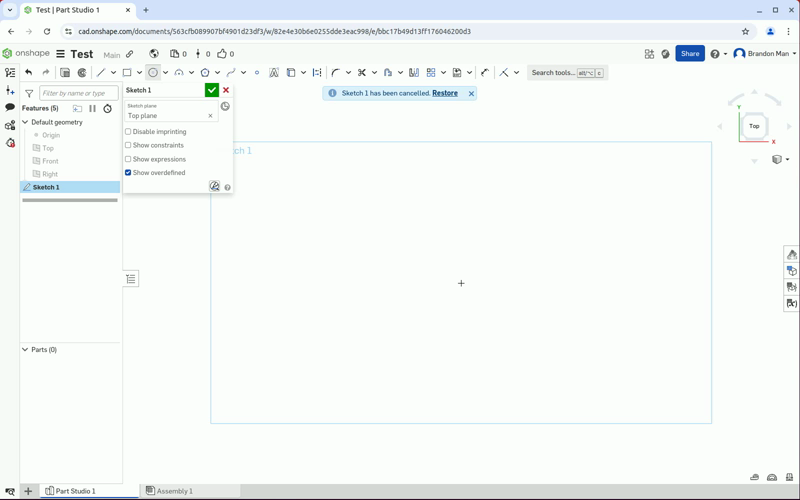
click(461, 282)
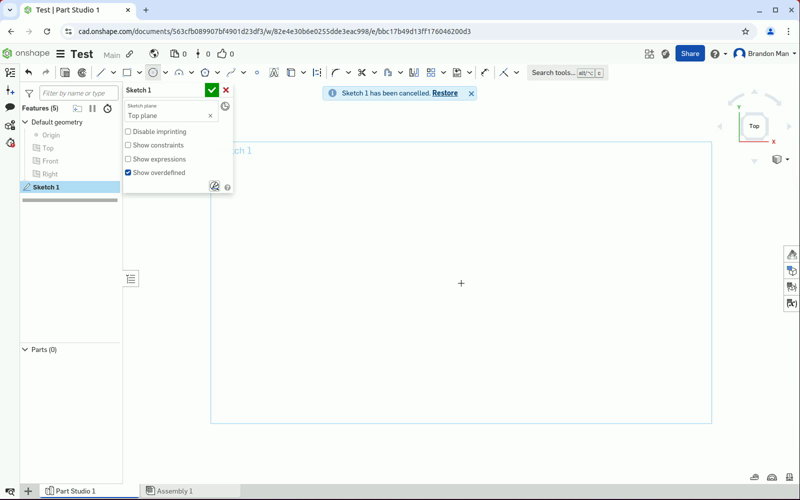
key_up(shift)
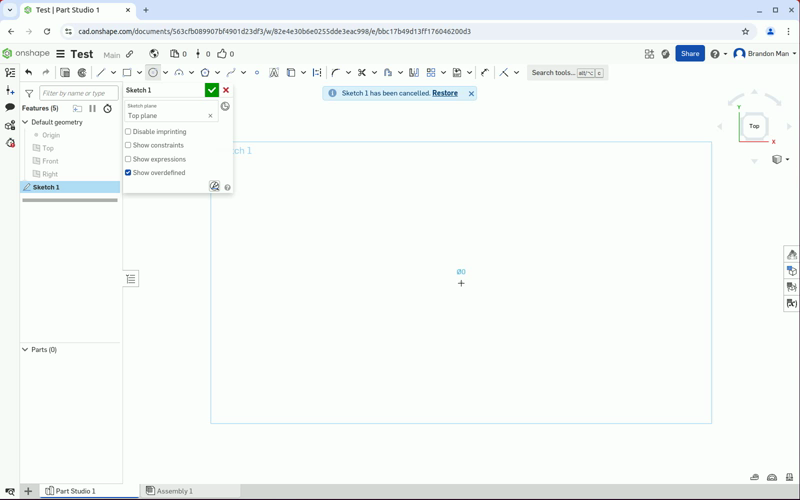
mouse_move(522, 282)
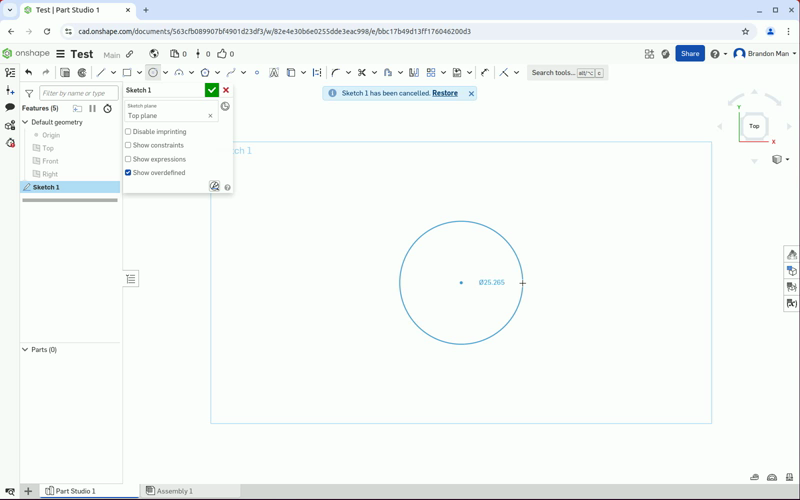
click(522, 282)
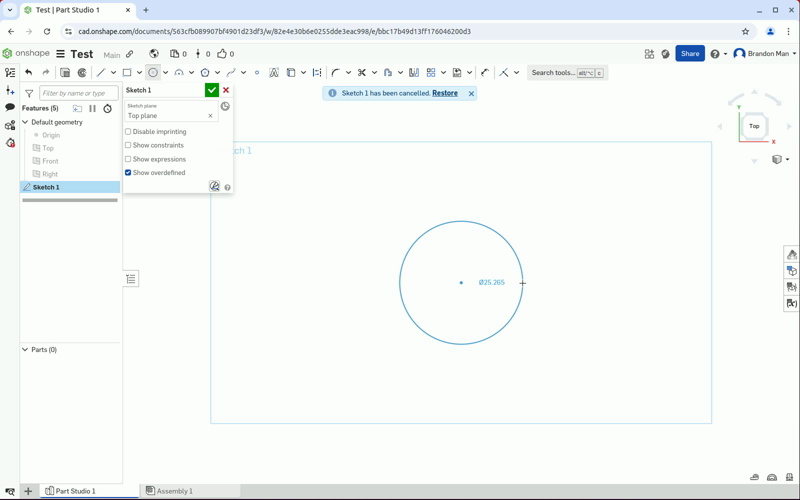
key(esc)
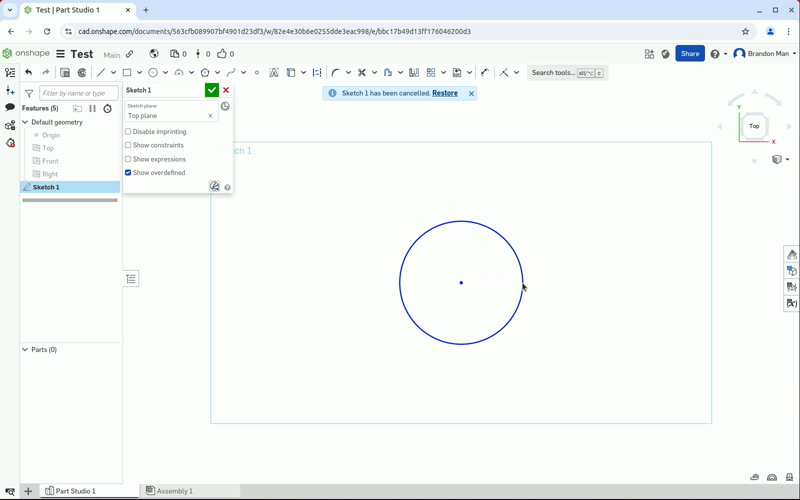
key(c)
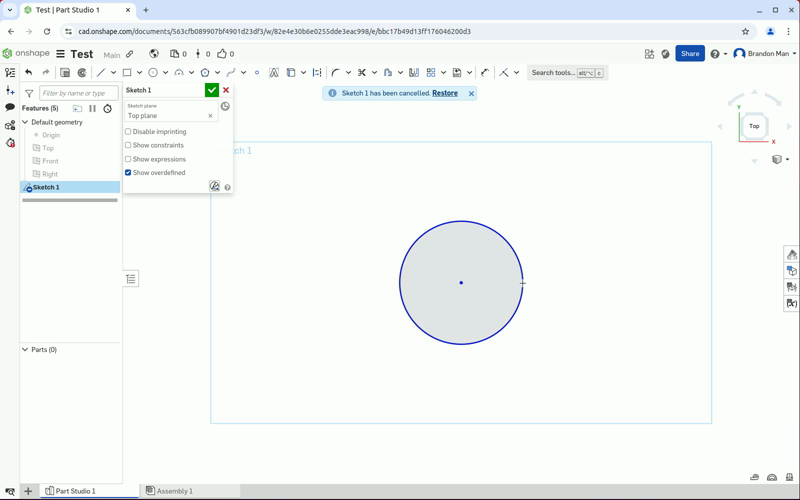
key_down(shift)
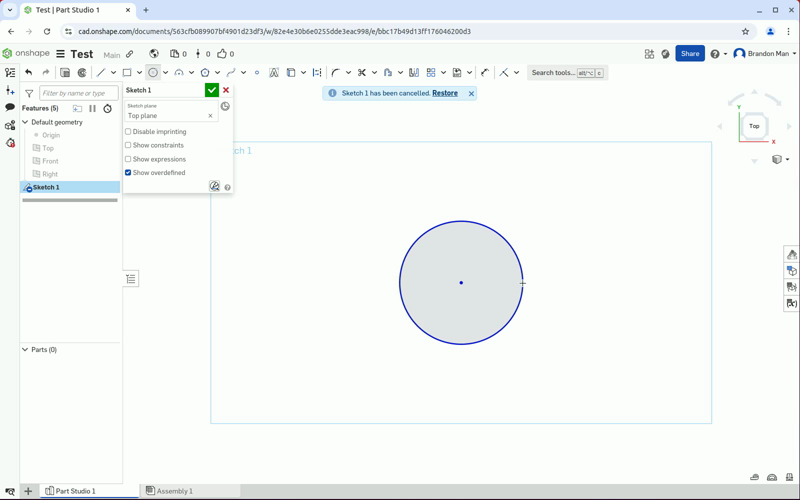
mouse_move(461, 282)
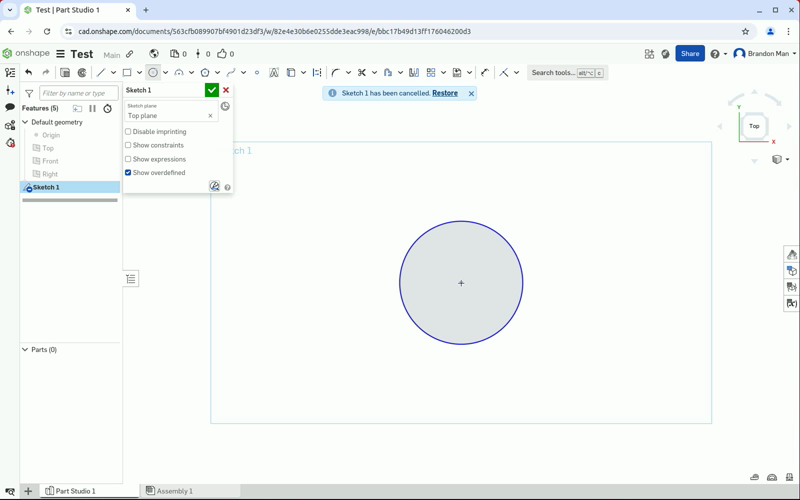
click(461, 282)
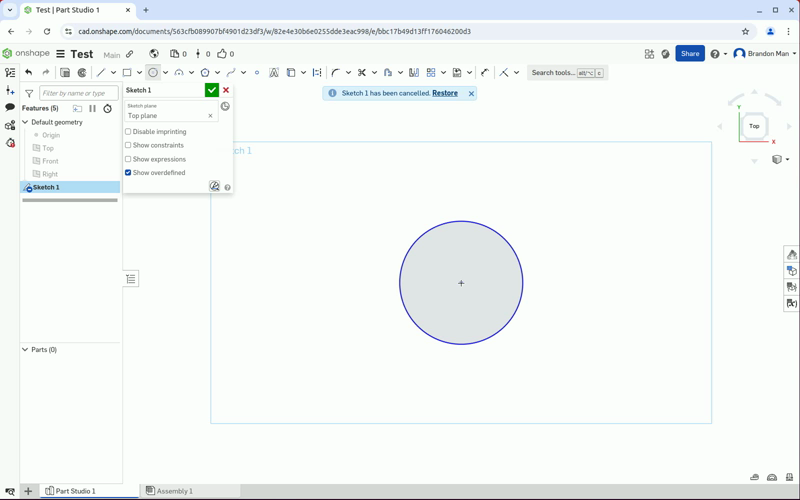
key_up(shift)
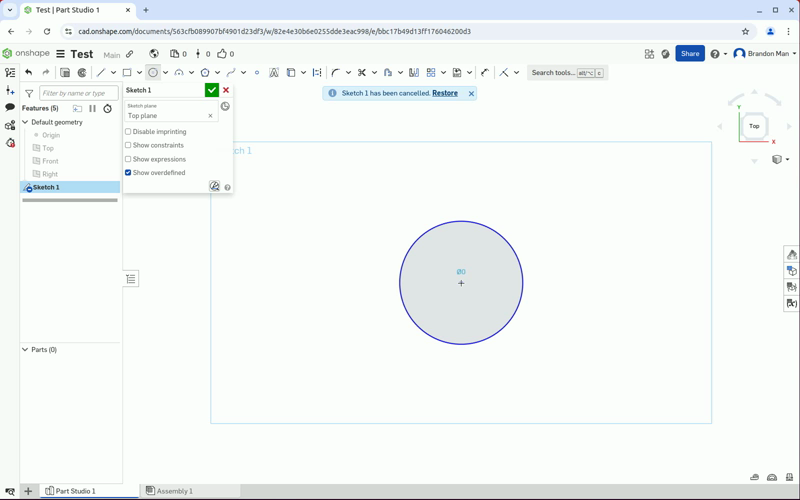
mouse_move(501, 282)
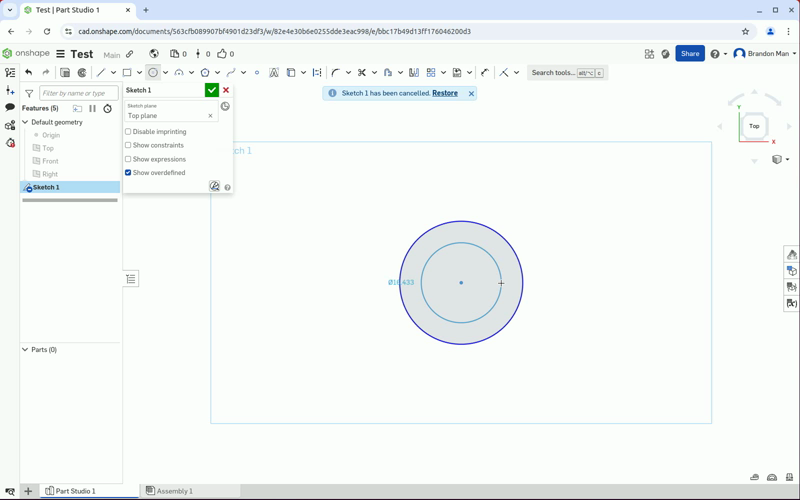
click(501, 282)
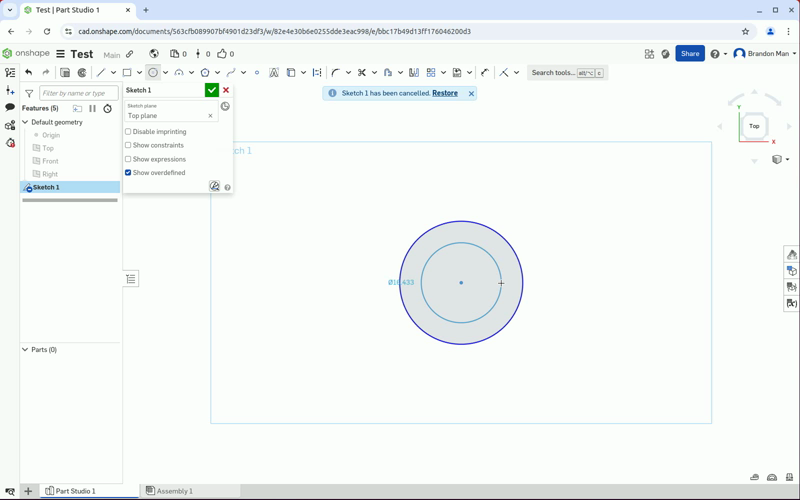
key(esc)
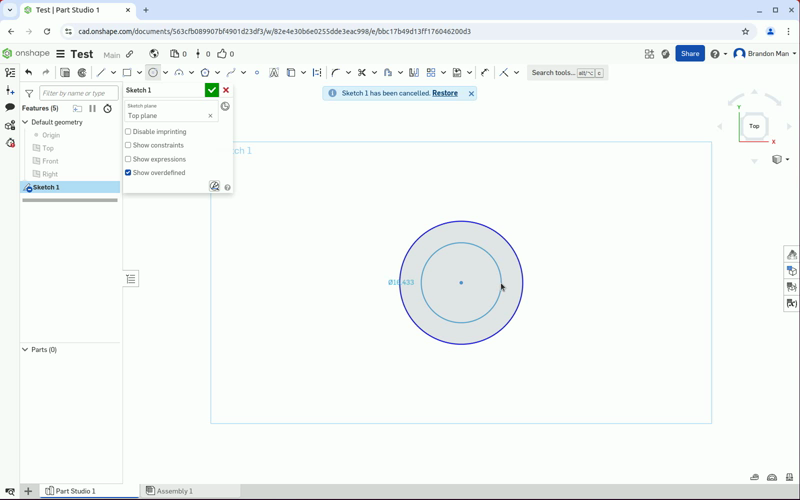
mouse_move(415, 300)
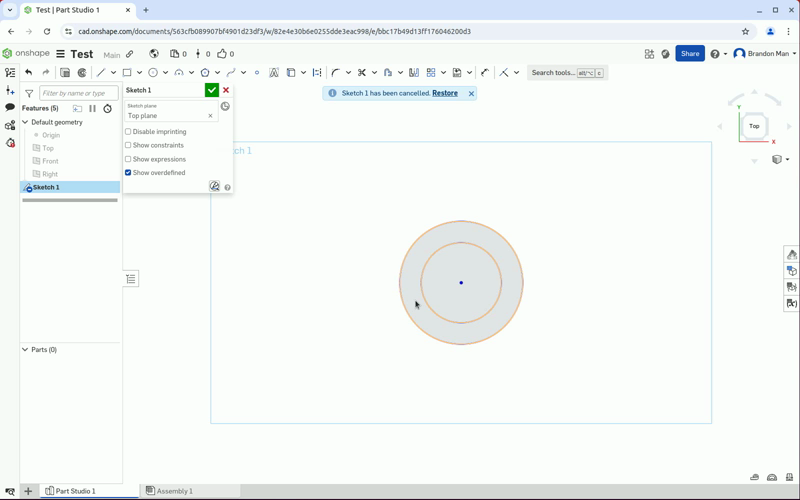
click(415, 300)
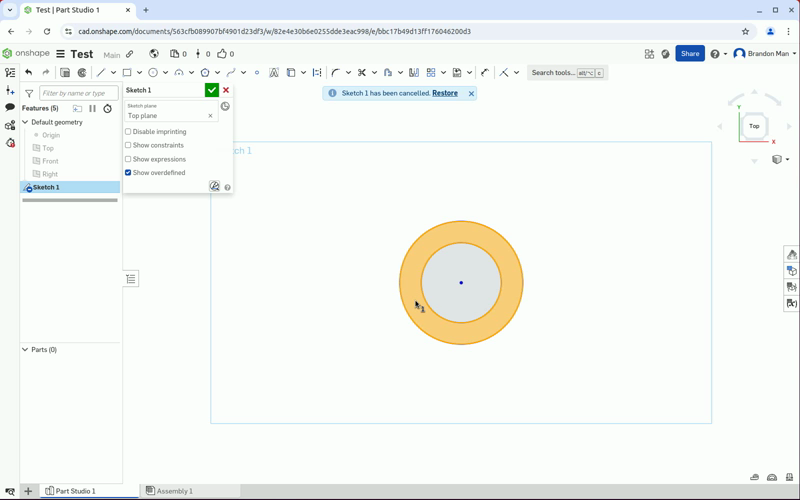
mouse_move(73, 352)
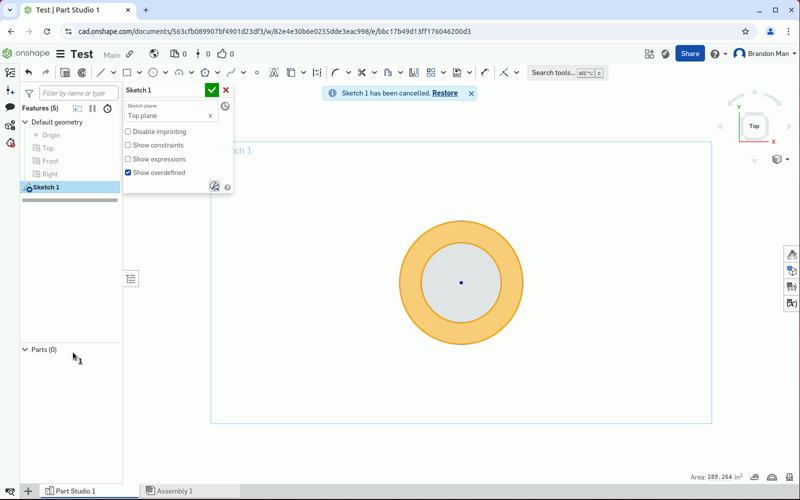
key(shift+y)
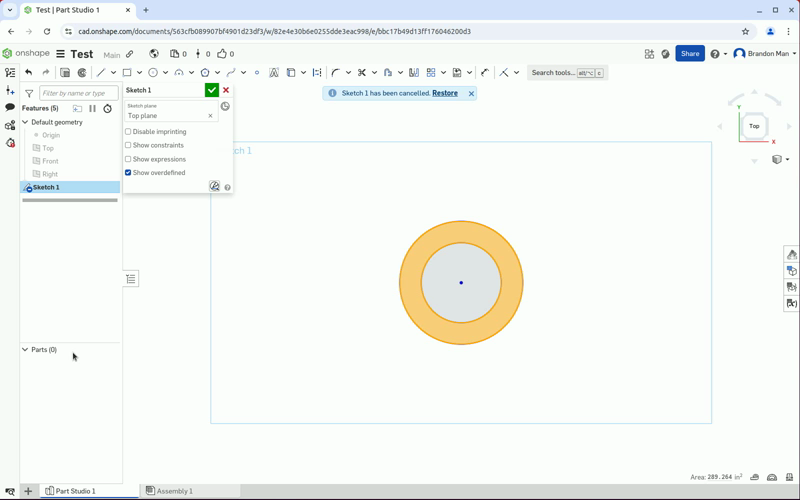
key(shift+e)
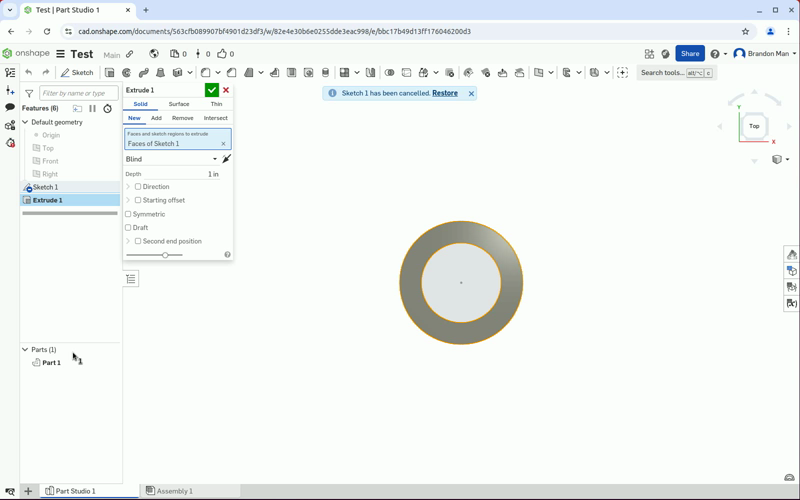
mouse_move(143, 106)
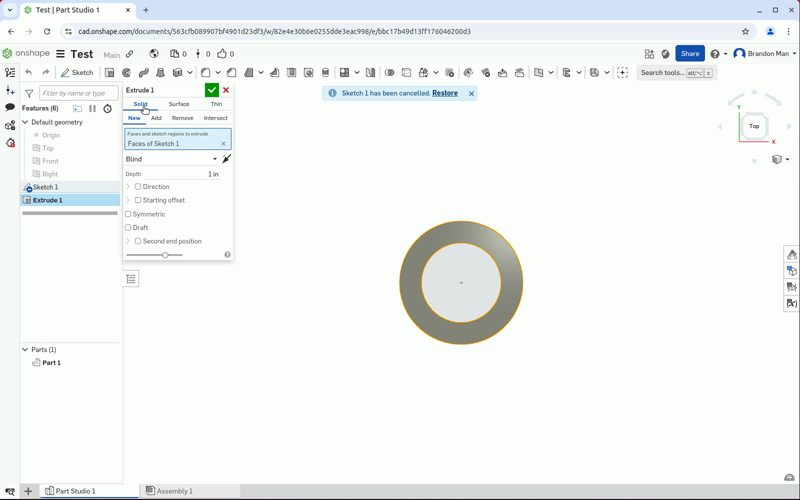
click(143, 106)
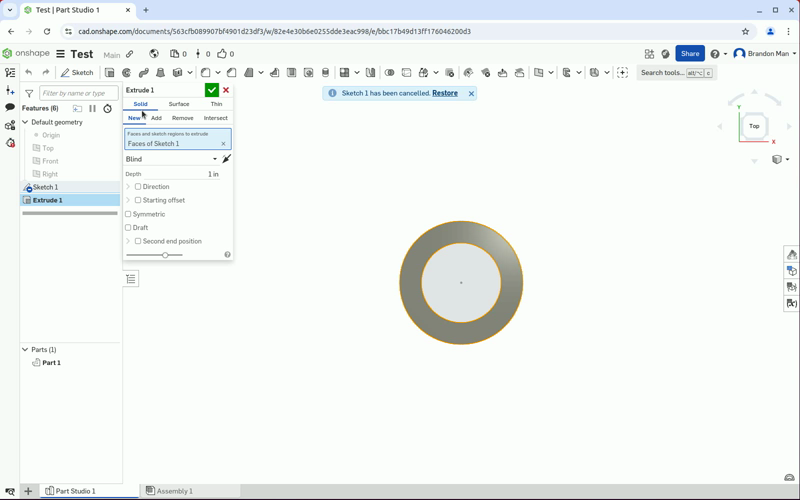
mouse_move(137, 120)
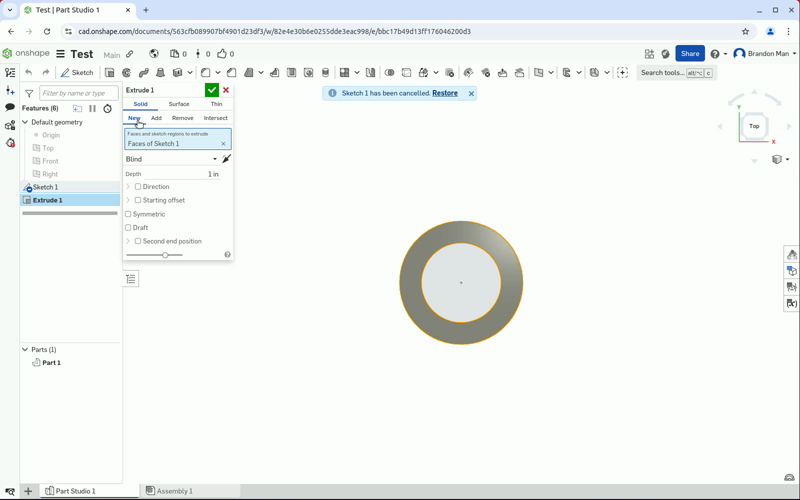
click(137, 120)
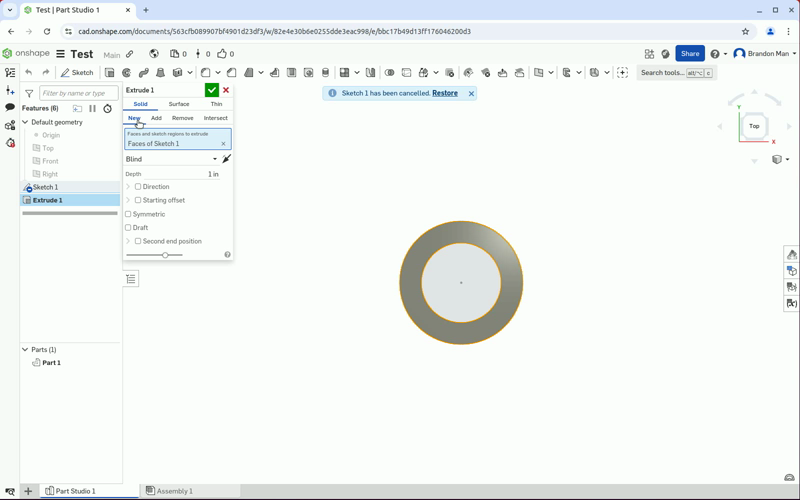
key(tab, 4)
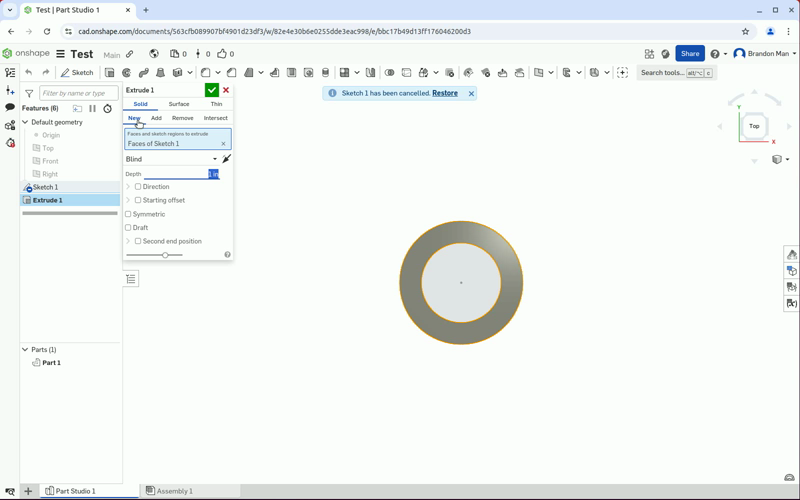
text(17.331)
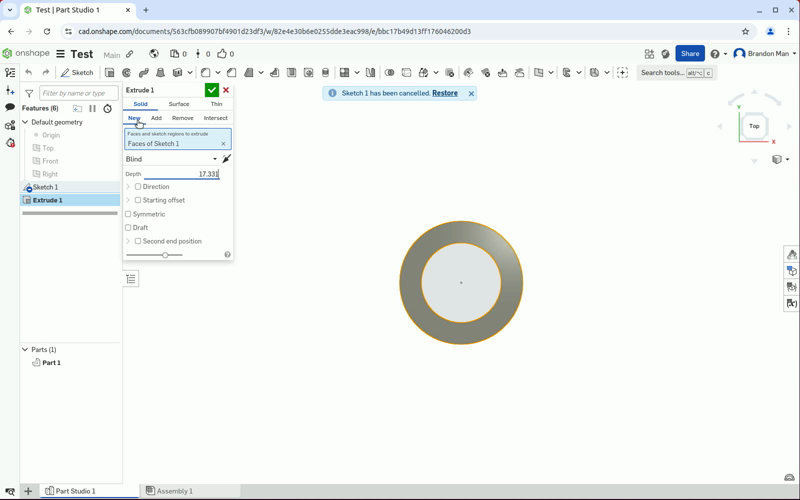
key(enter)
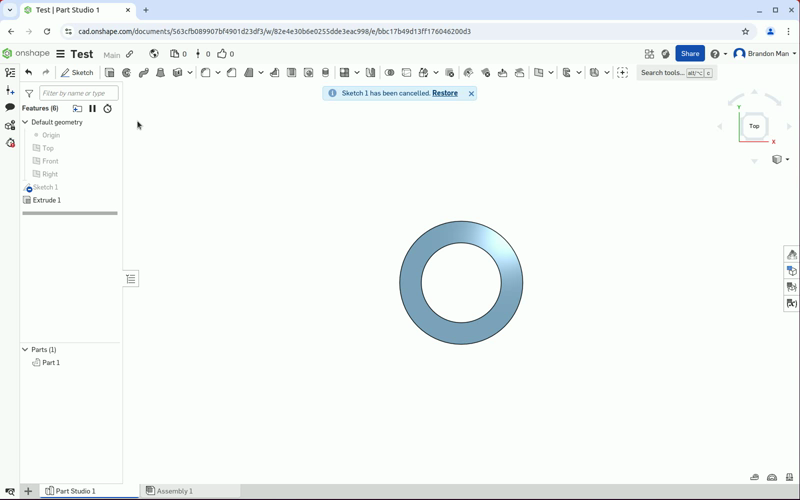
key(shift+h)
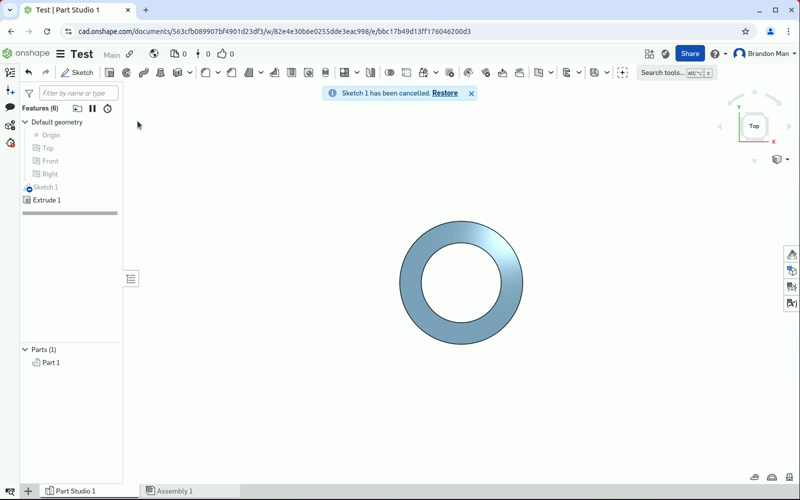
key(shift+h)
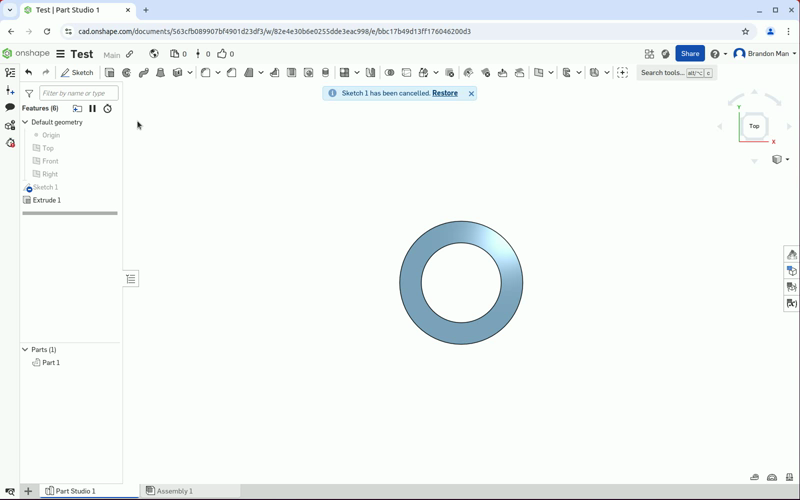
mouse_move(73, 189)
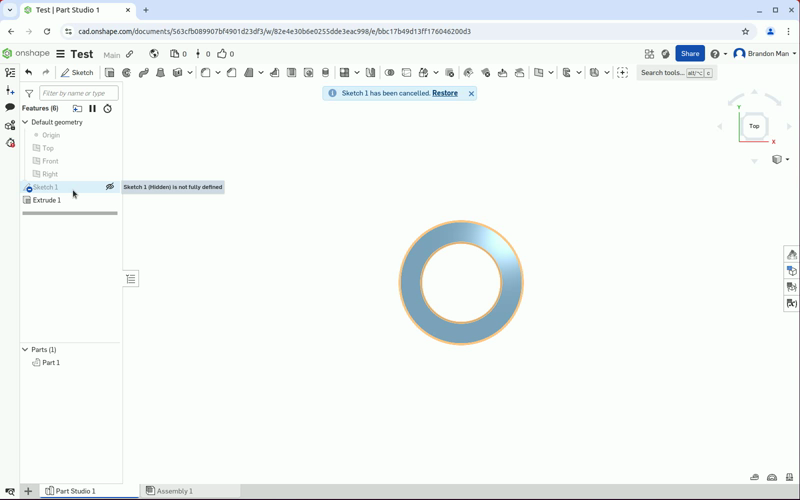
click(73, 189)
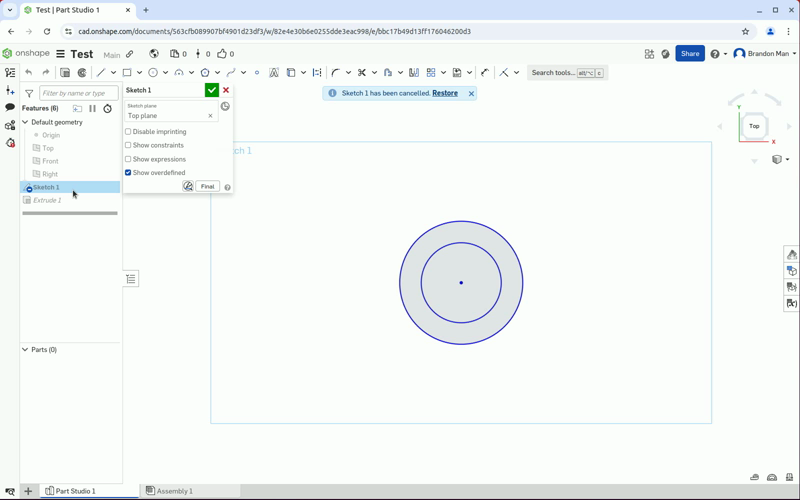
mouse_move(229, 92)
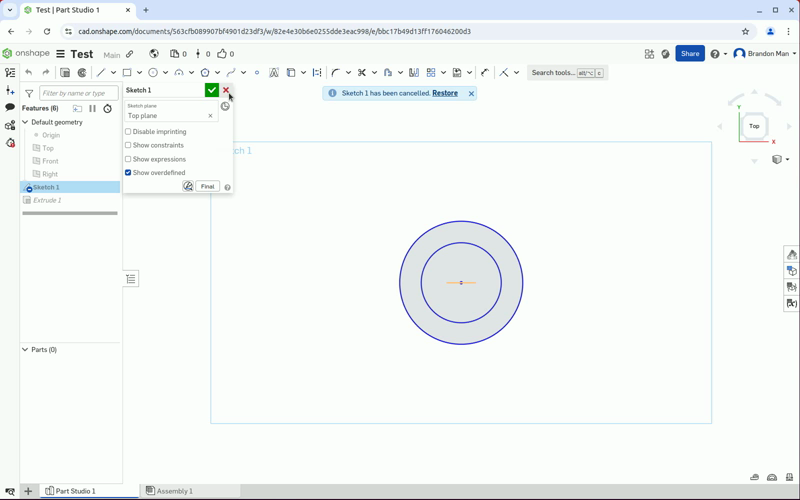
click(229, 92)
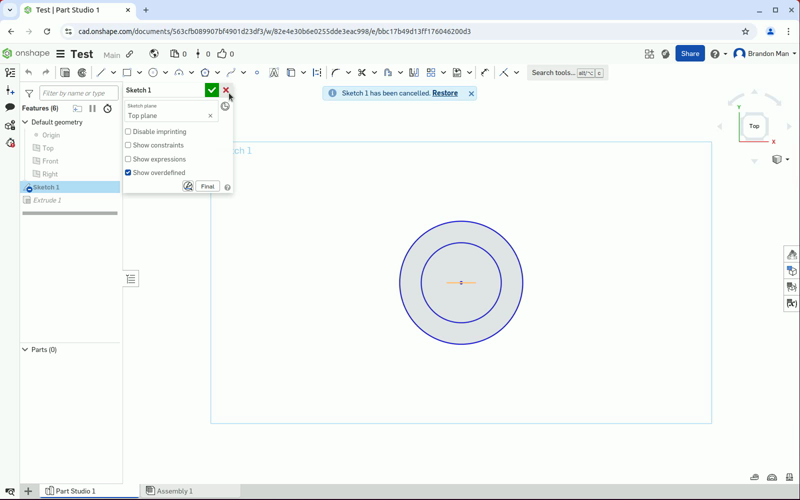
key(shift+s)
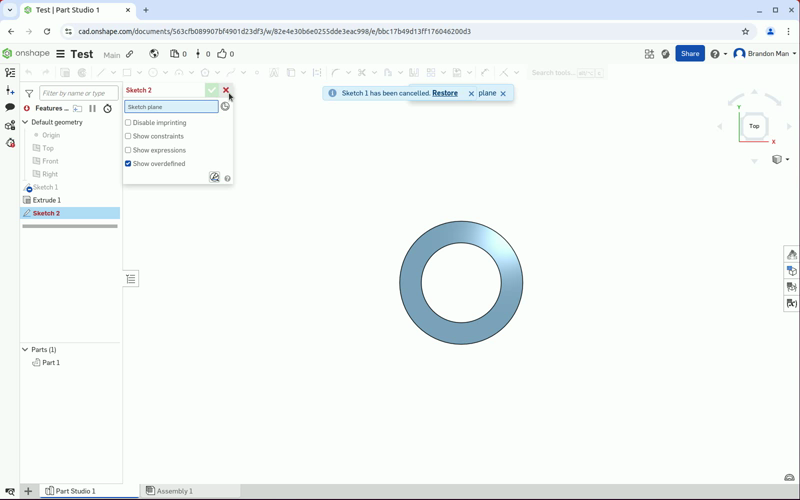
mouse_move(73, 150)
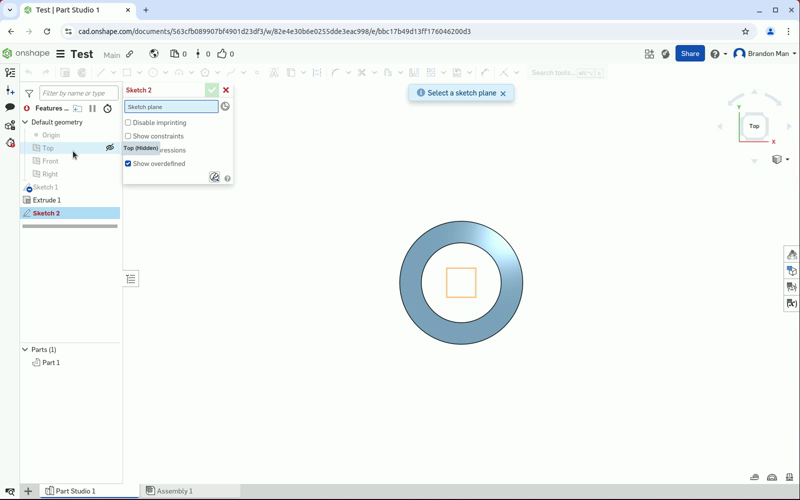
click(73, 150)
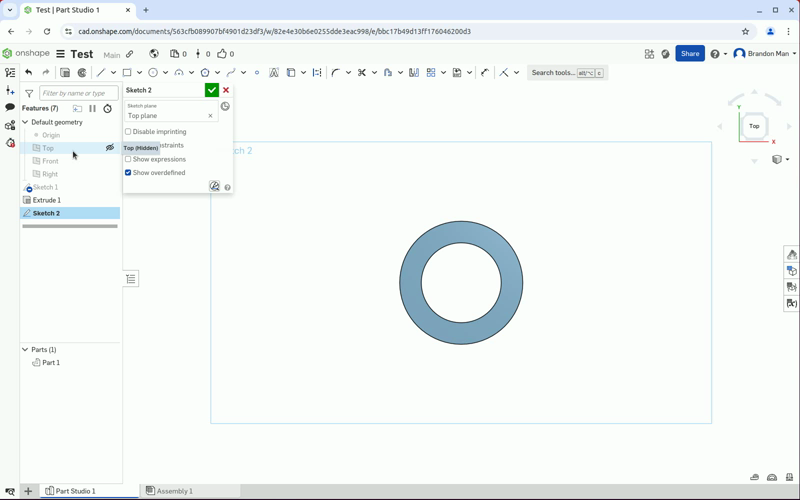
mouse_move(73, 352)
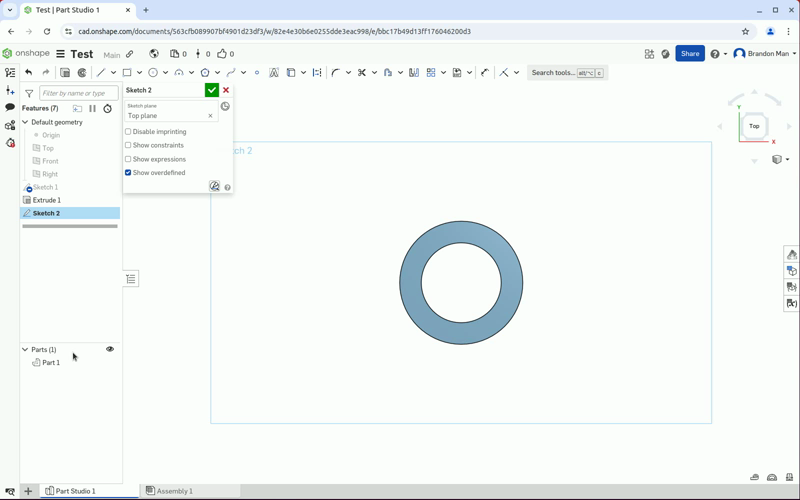
key(y)
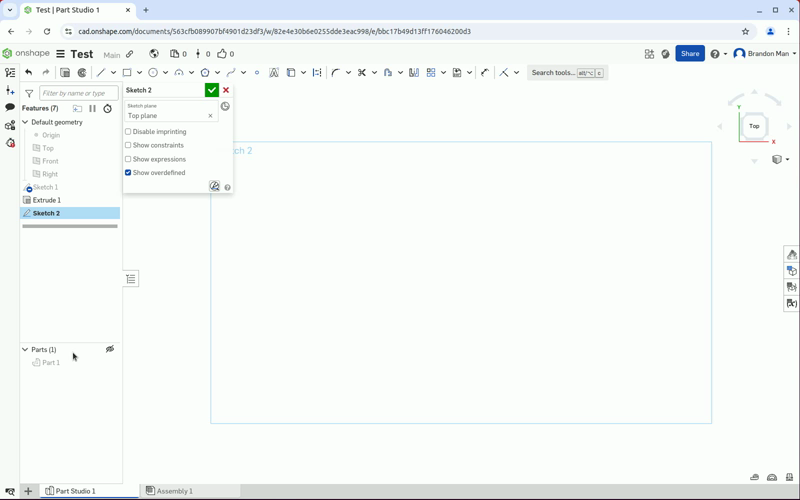
key(l)
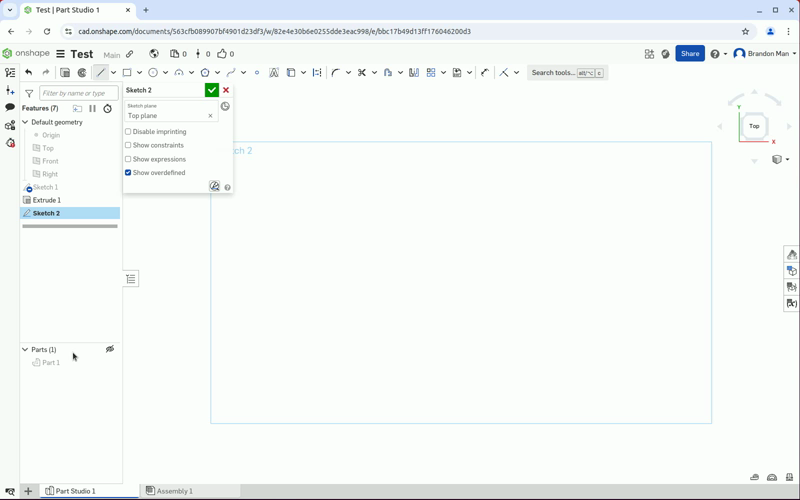
key_down(shift)
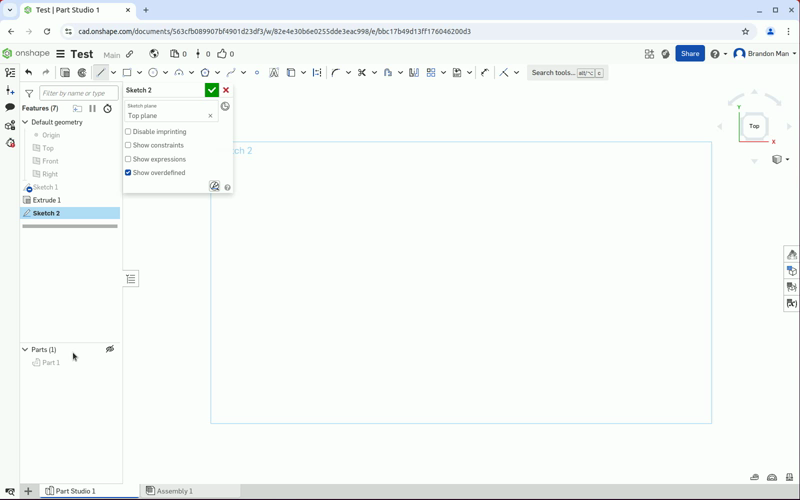
mouse_move(424, 368)
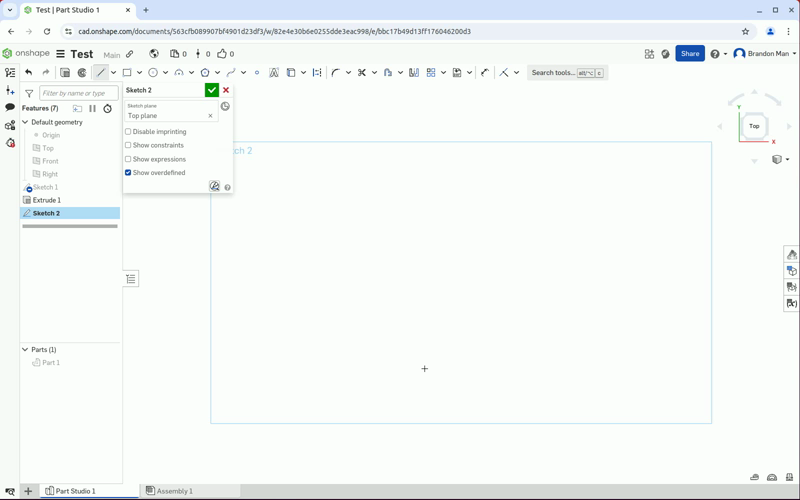
click(424, 368)
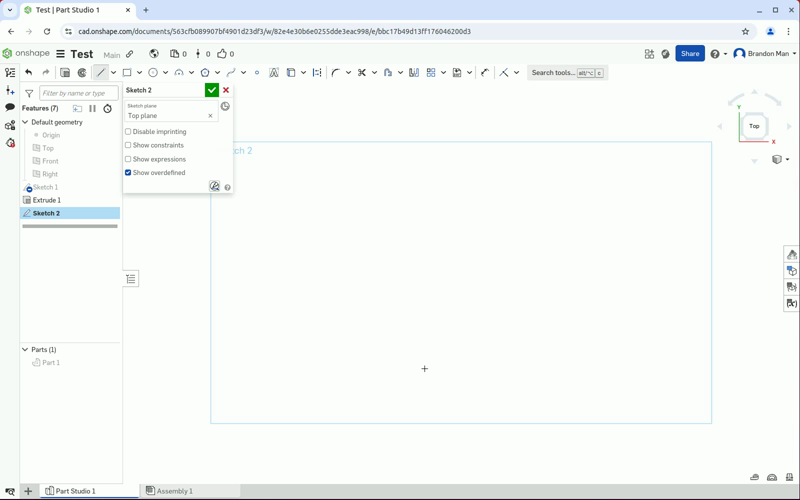
key_up(shift)
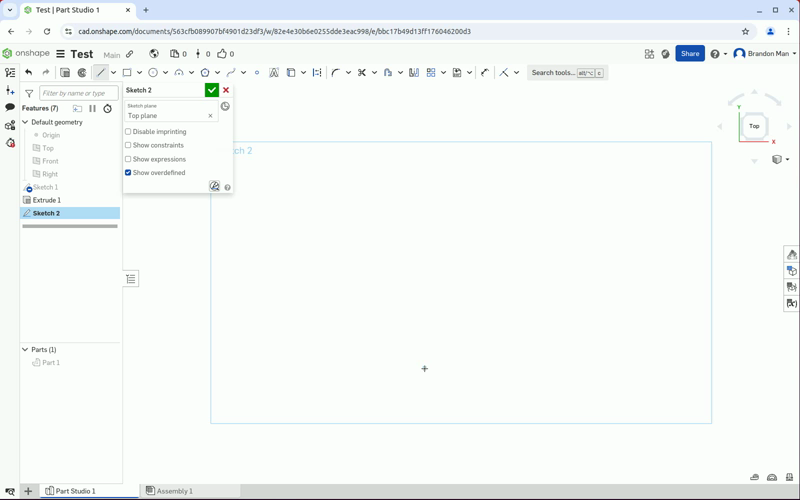
key_down(shift)
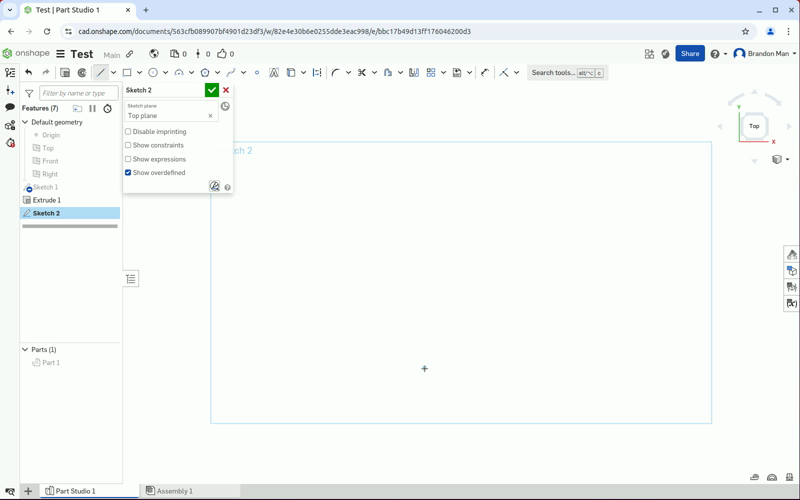
mouse_move(495, 368)
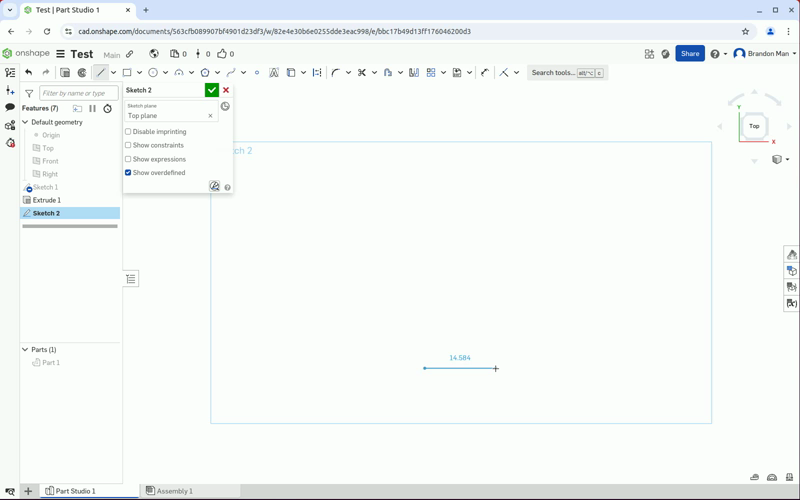
click(495, 368)
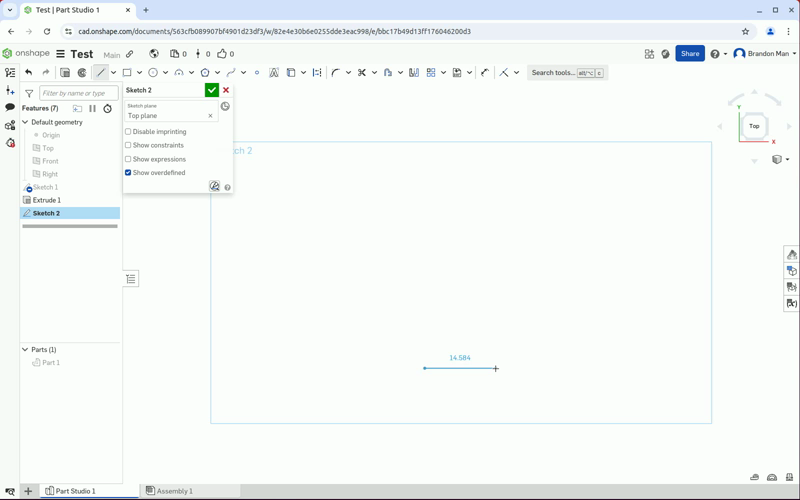
key_up(shift)
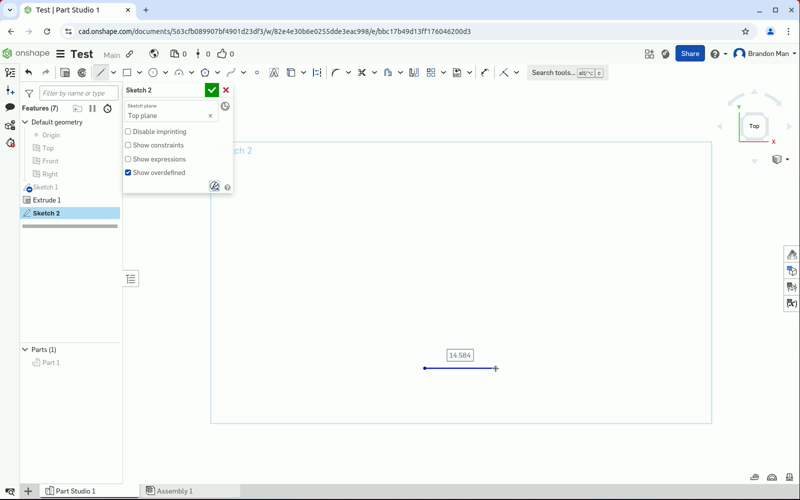
key_down(shift)
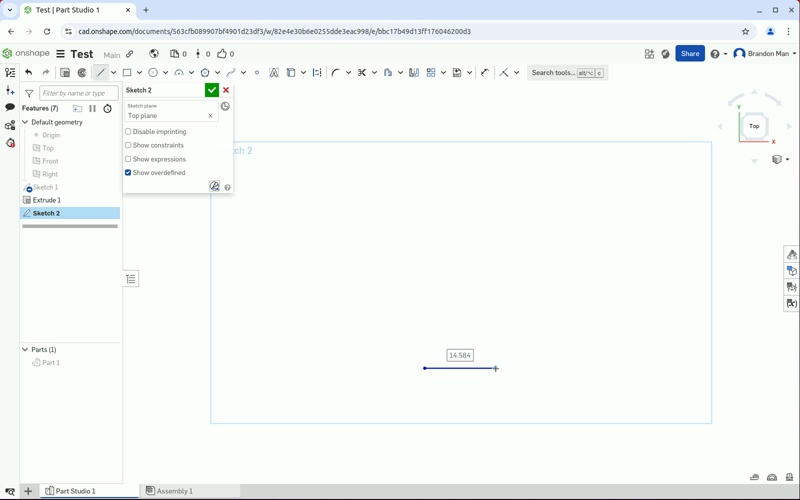
mouse_move(495, 282)
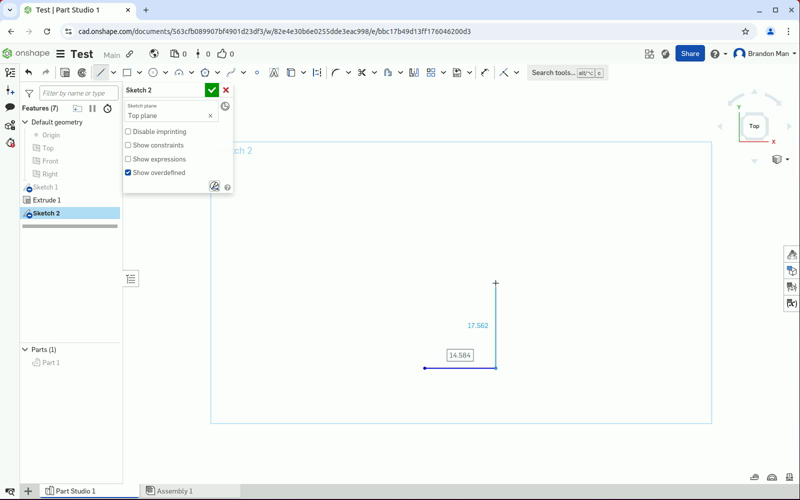
click(495, 282)
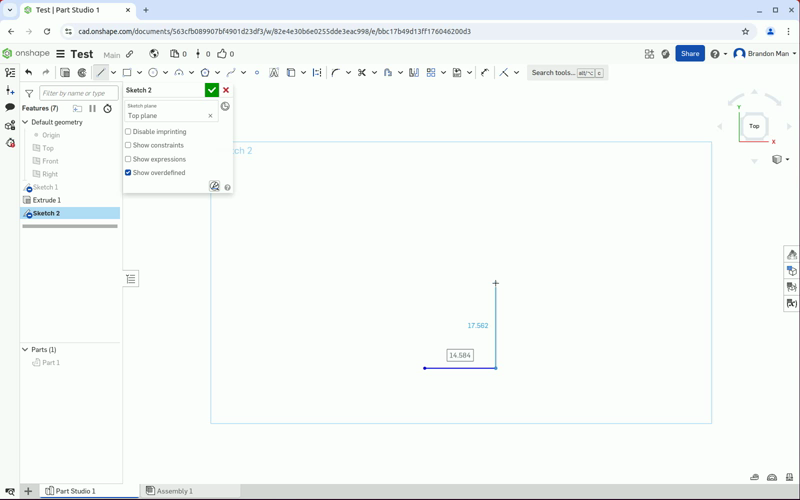
key_up(shift)
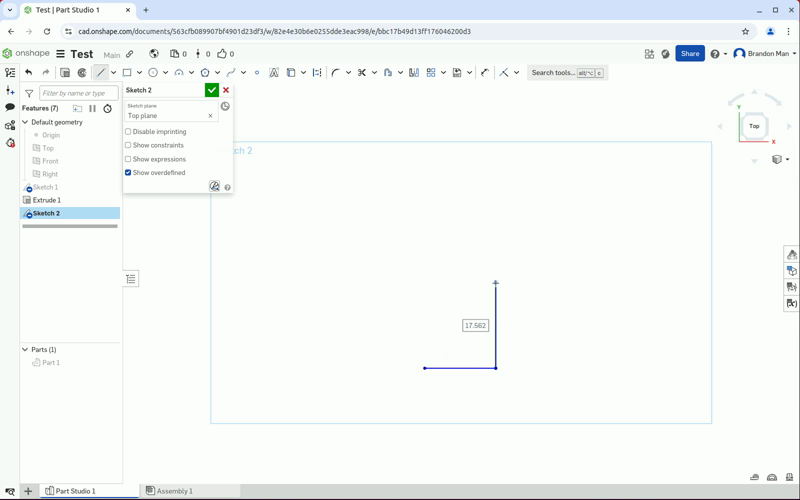
key_down(shift)
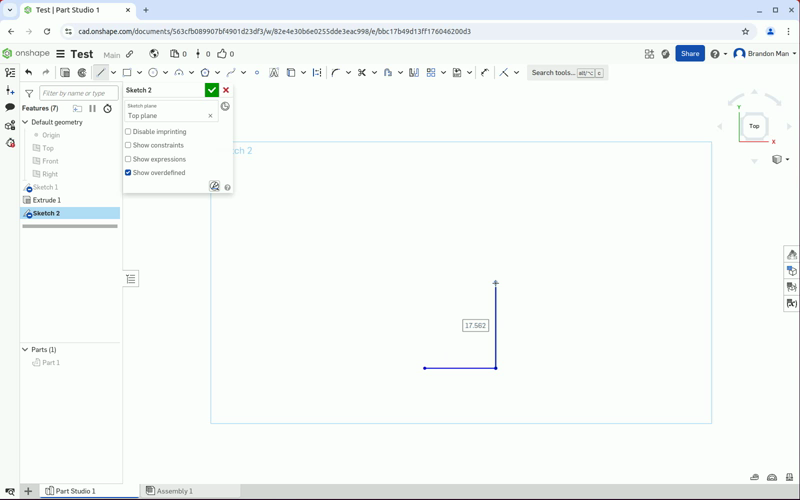
mouse_move(424, 282)
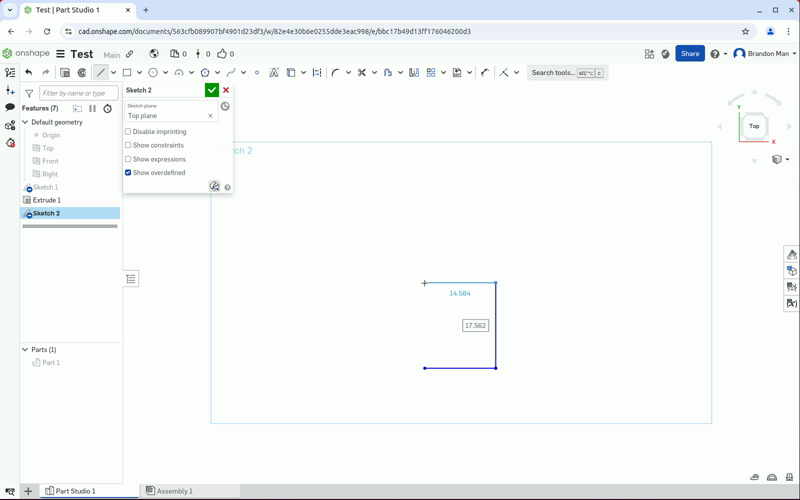
click(424, 282)
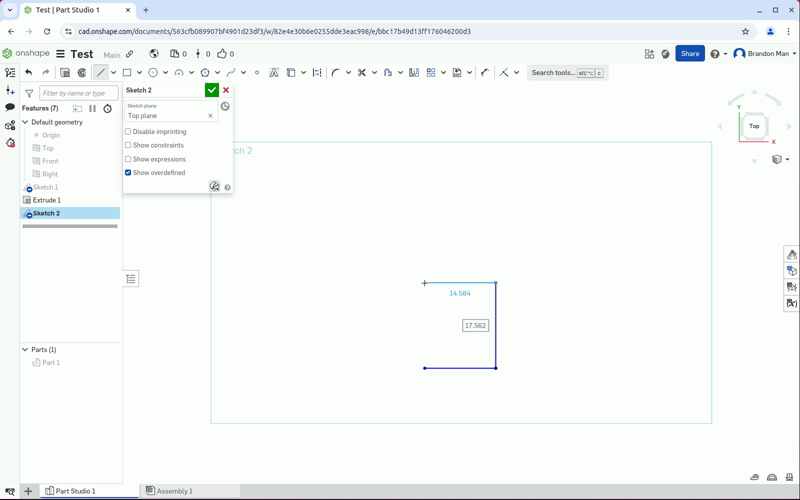
key_up(shift)
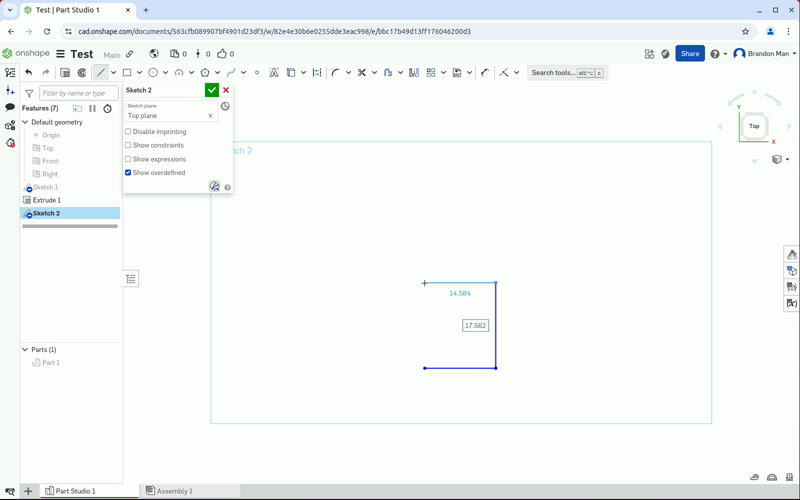
key_down(shift)
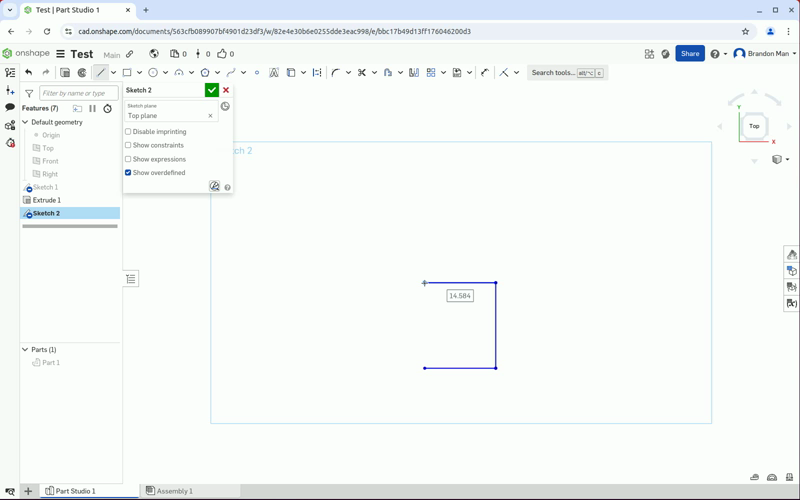
mouse_move(424, 368)
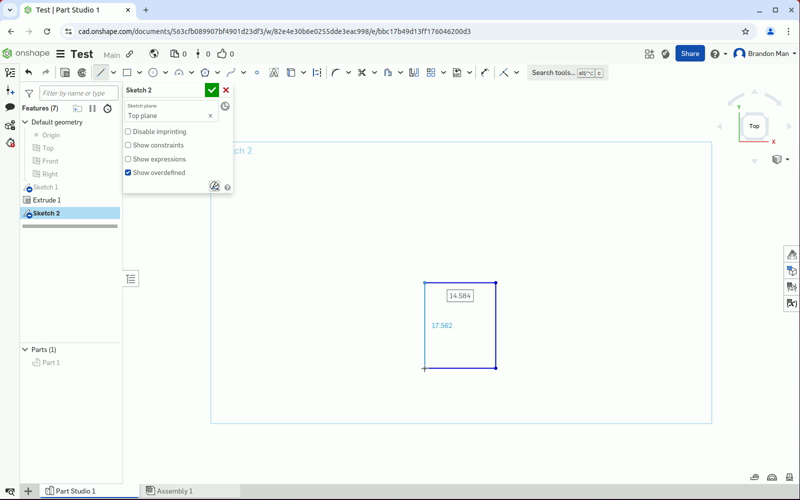
key_up(shift)
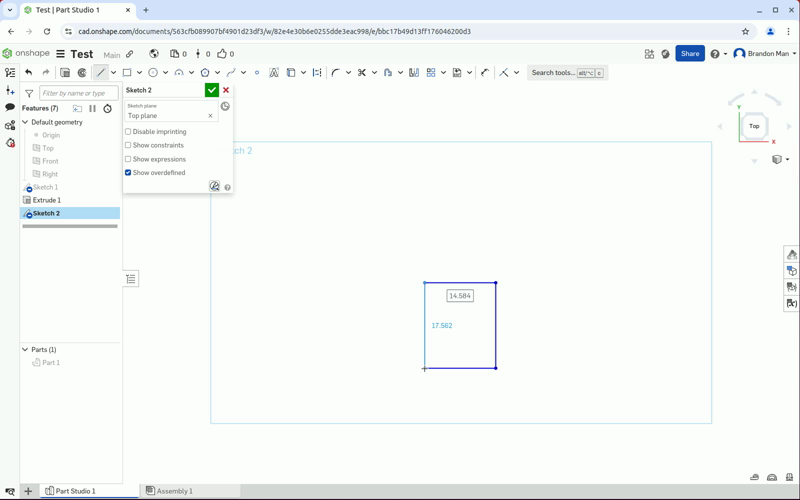
click(424, 368)
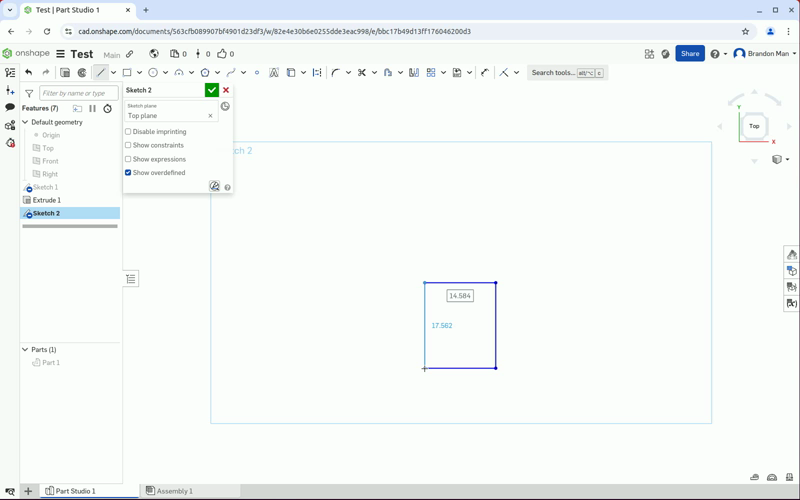
key(esc)
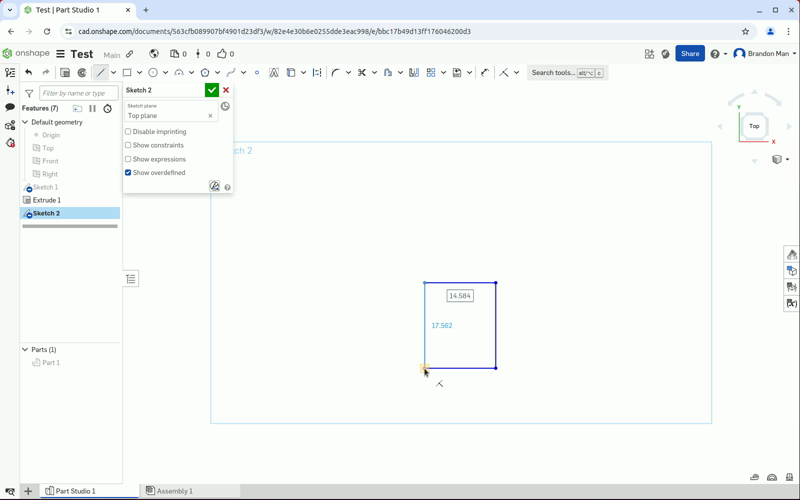
mouse_move(455, 317)
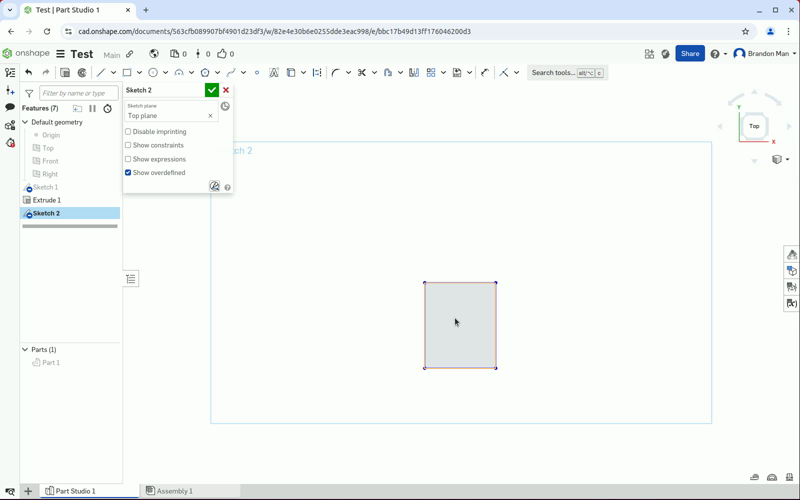
click(455, 317)
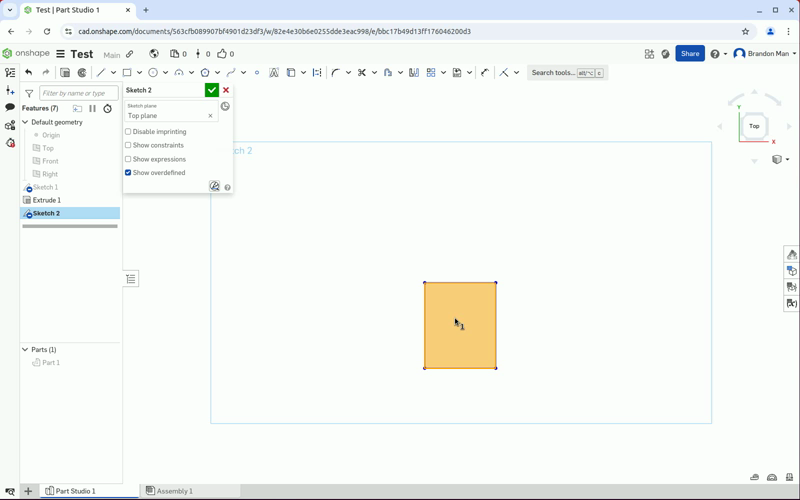
mouse_move(73, 352)
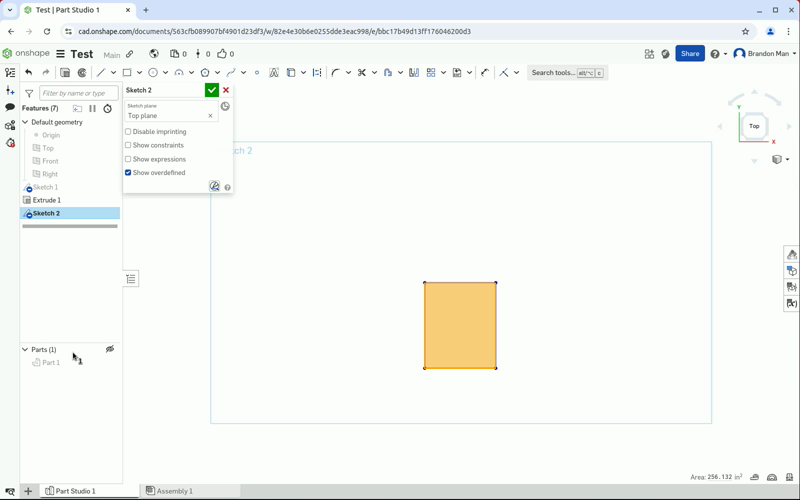
key(shift+y)
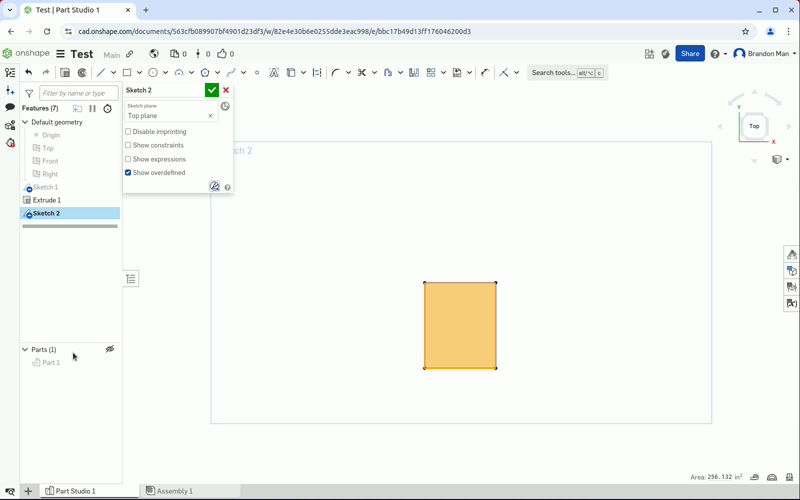
key(shift+e)
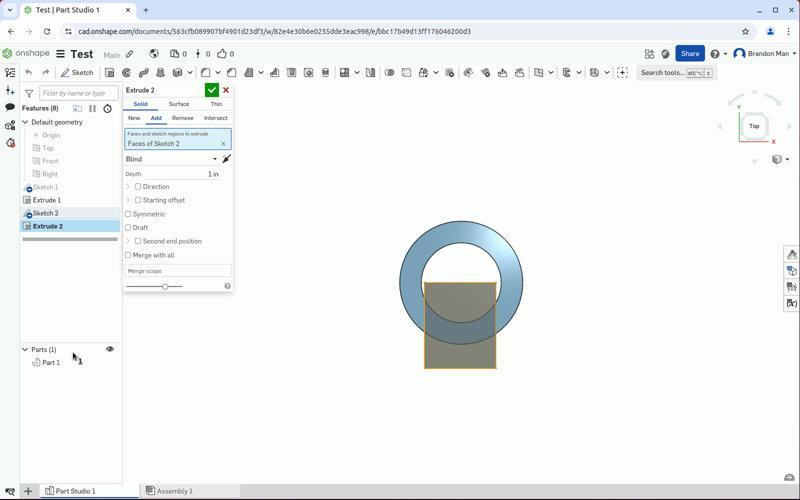
mouse_move(143, 106)
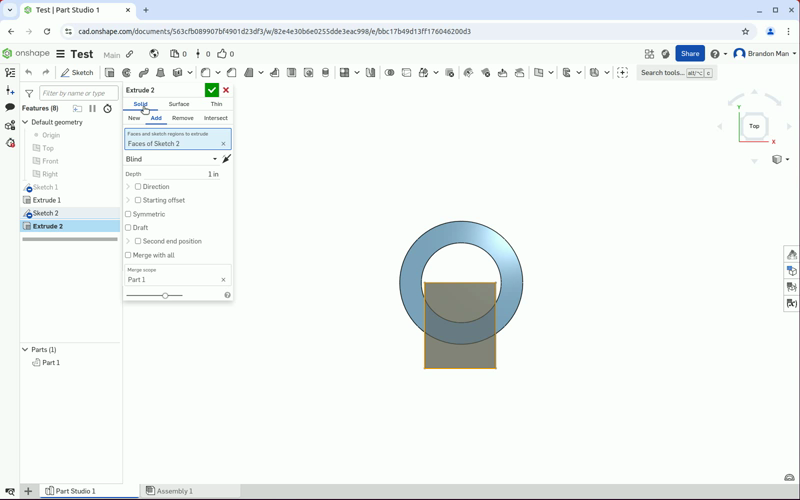
click(143, 106)
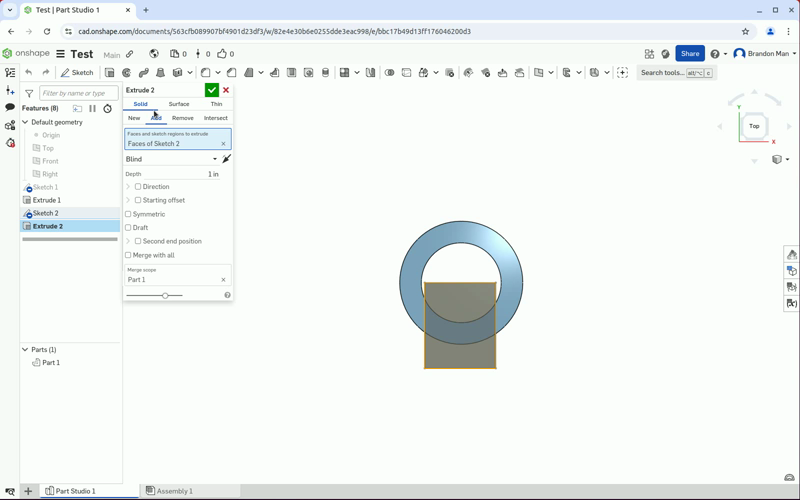
mouse_move(186, 120)
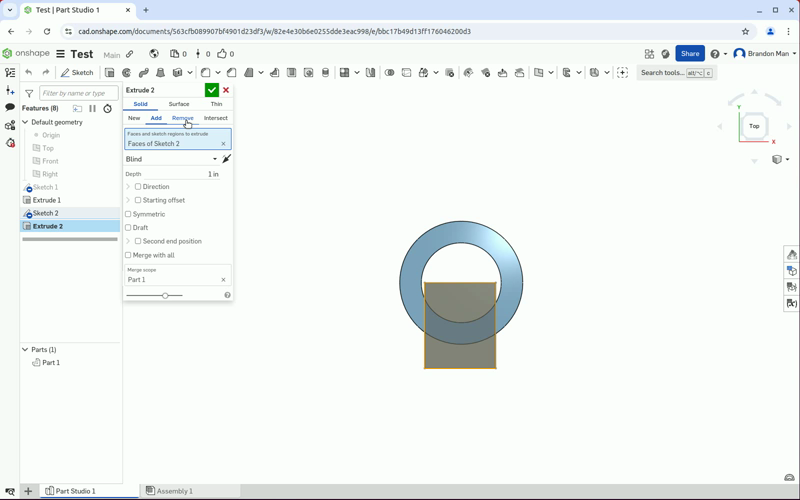
click(186, 120)
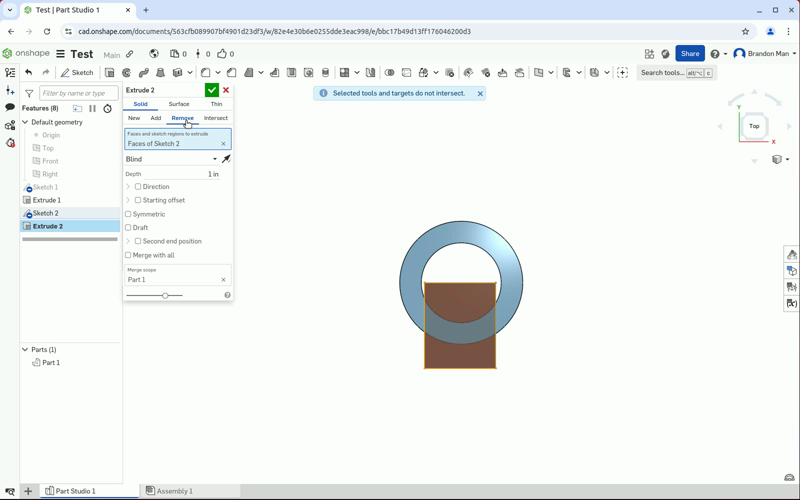
key(tab, 4)
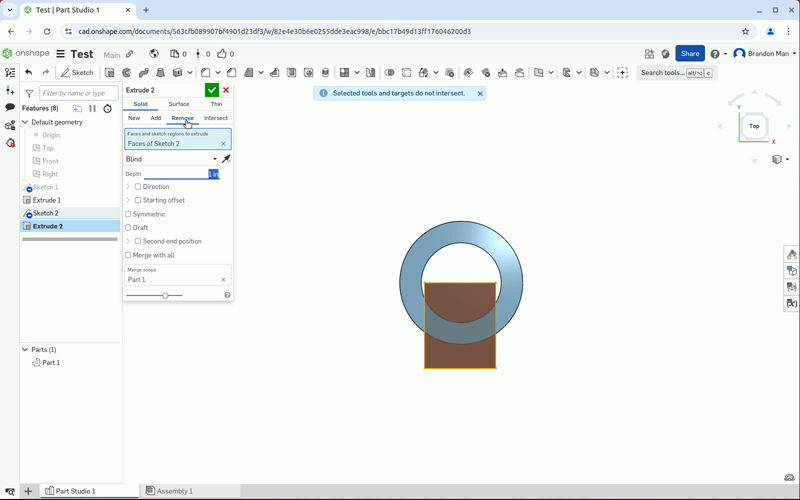
text(-17.331)
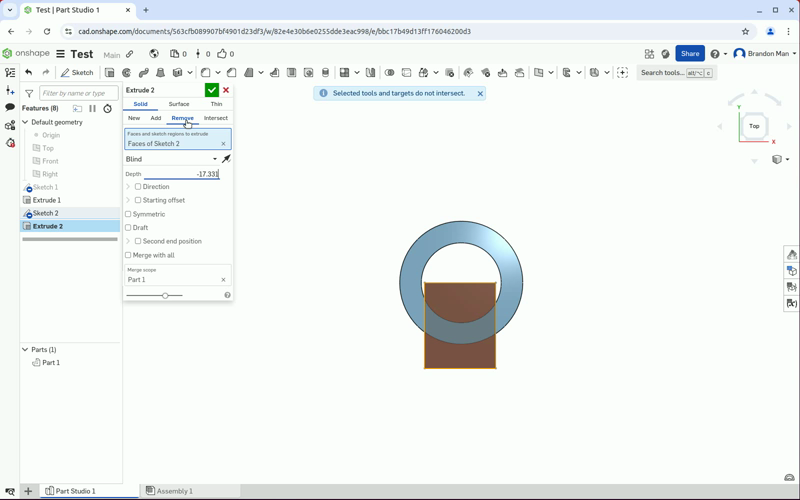
key(tab, 6)
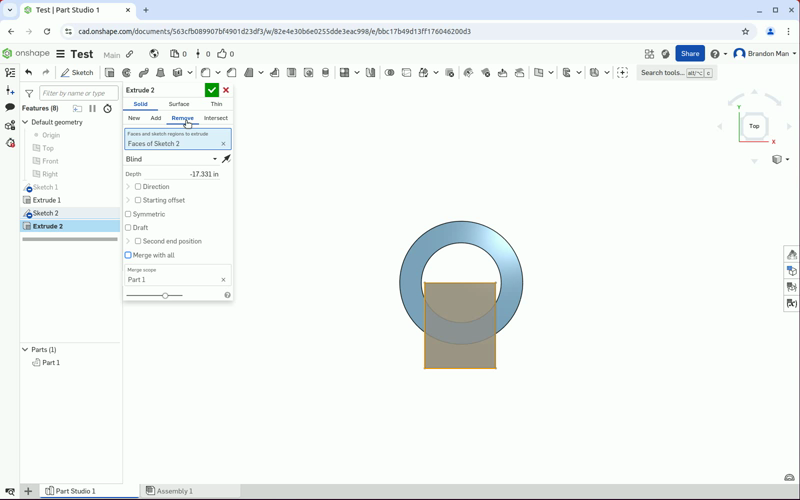
key(space)
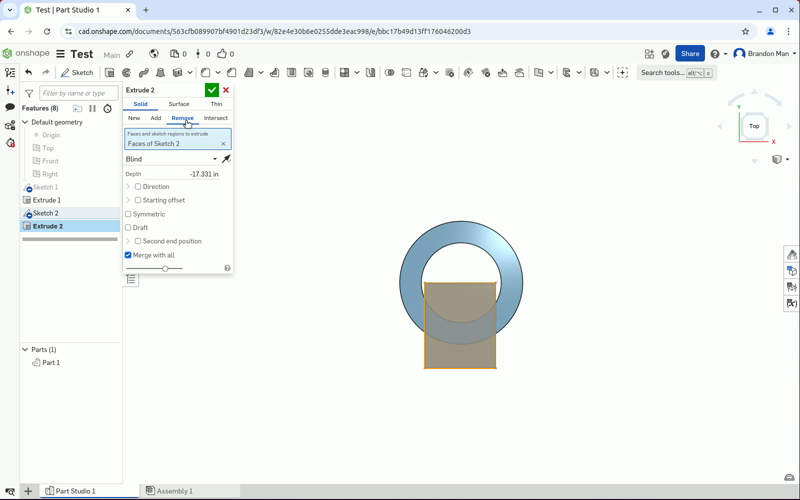
key(enter)
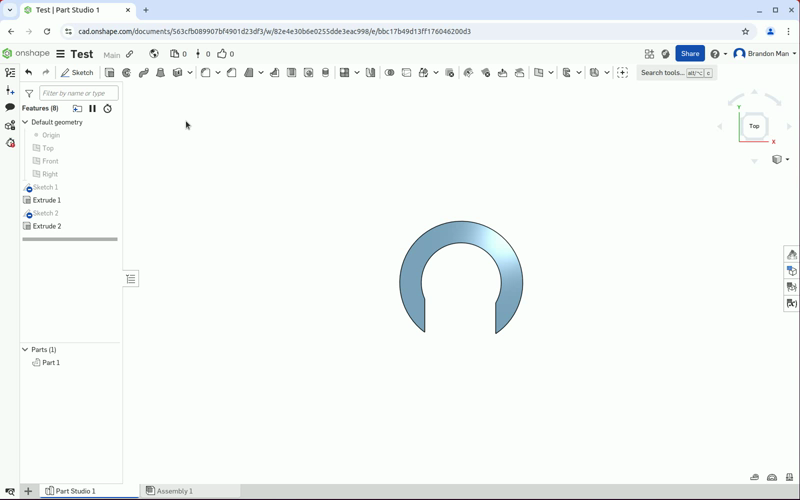
key(shift+h)
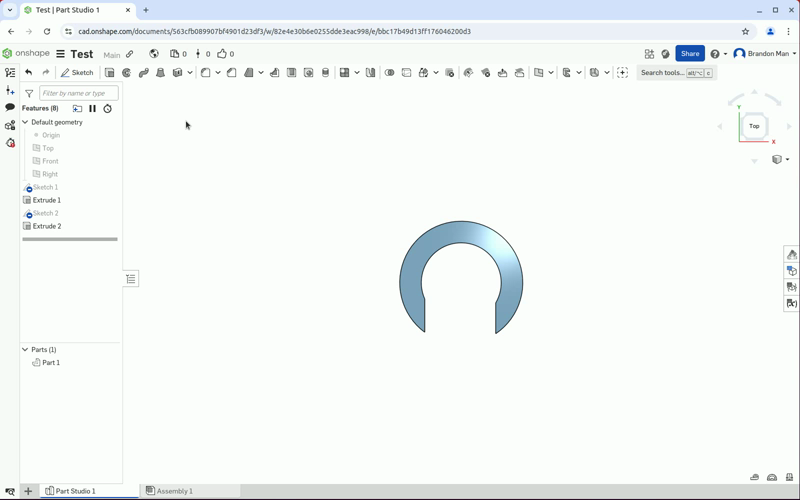
key(shift+h)
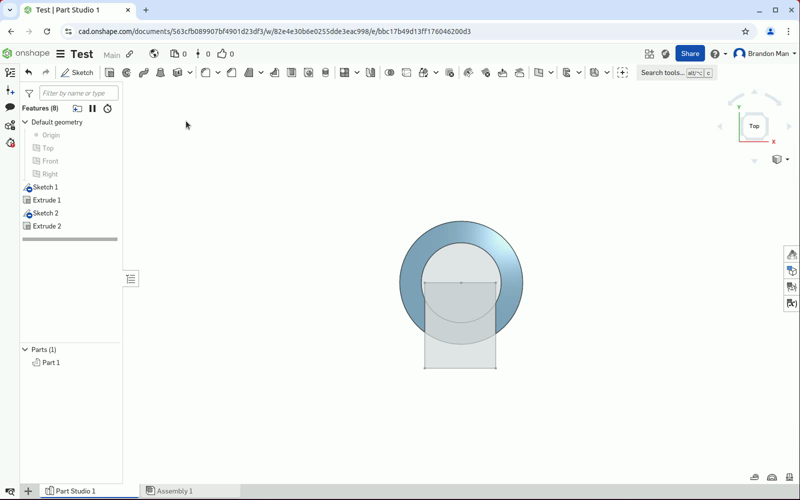
key(shift+7)
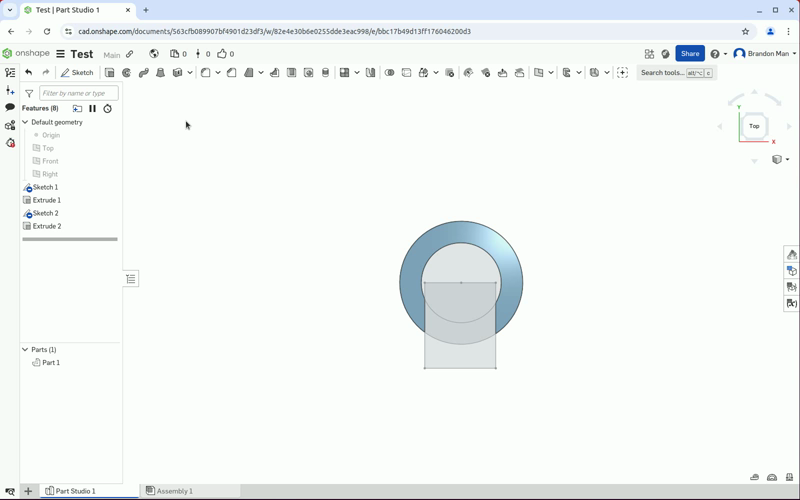
key(up, 3)
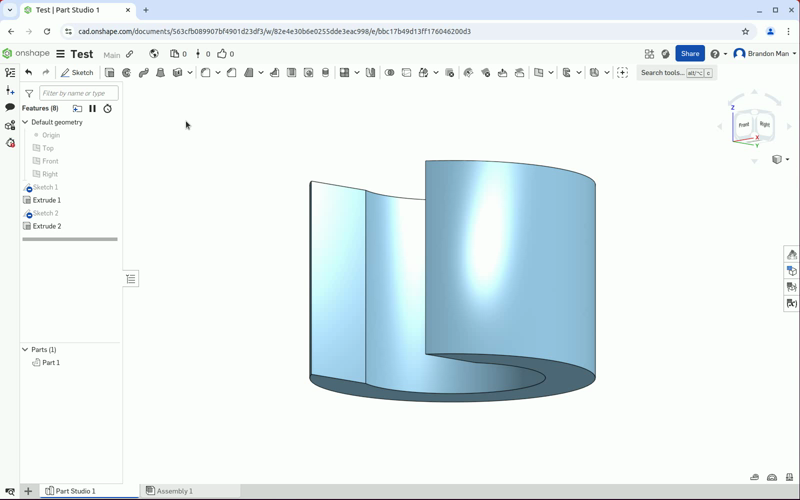
key(left, 3)
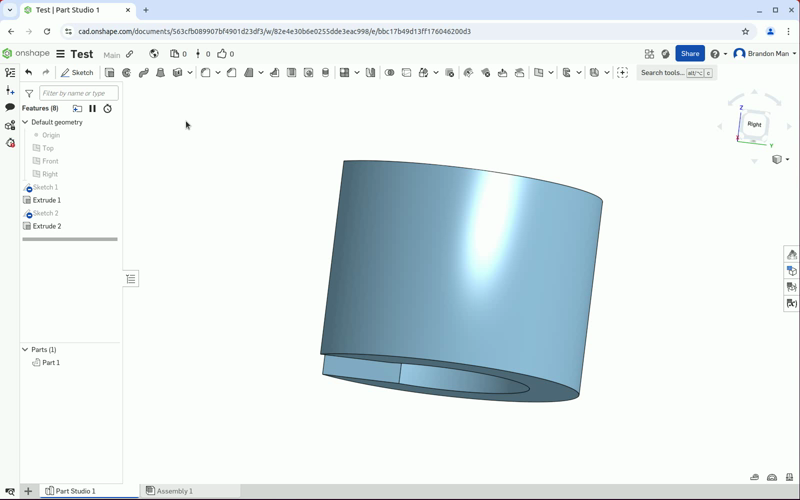
key(right, 3)
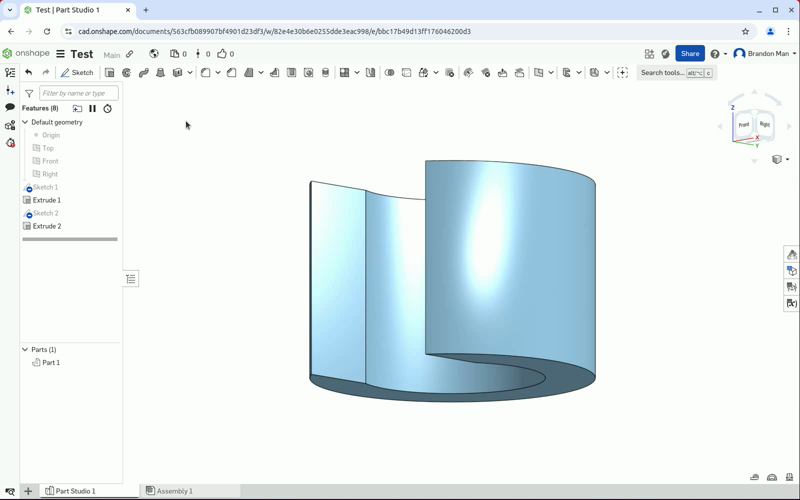
key(down, 3)
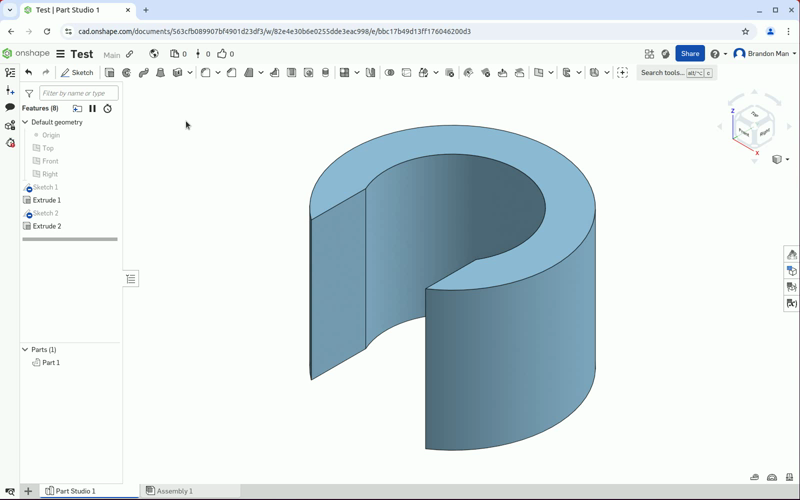
mouse_move(73, 189)
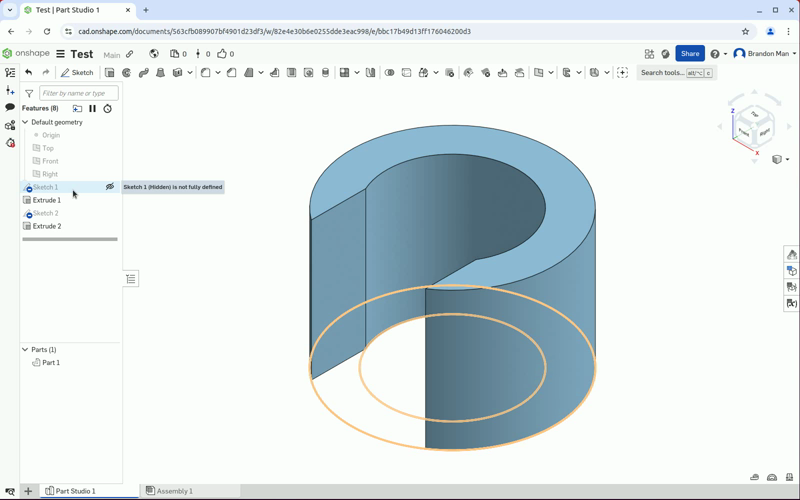
click(73, 189)